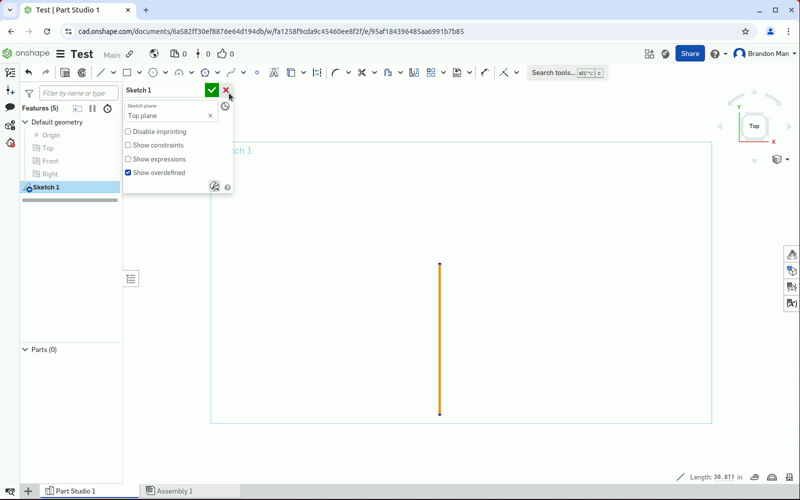
key(shift+h)
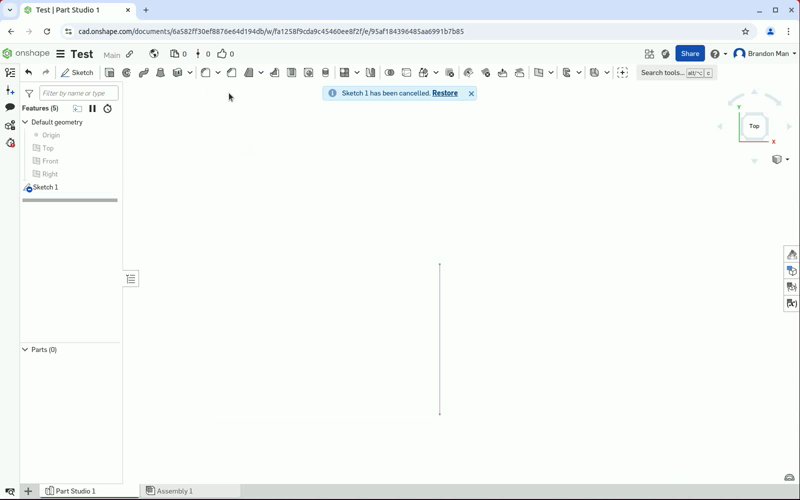
key(shift+s)
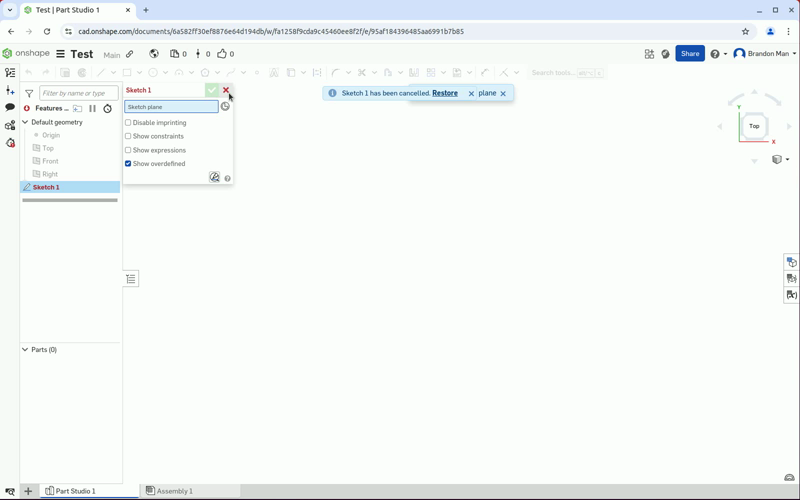
mouse_move(73, 150)
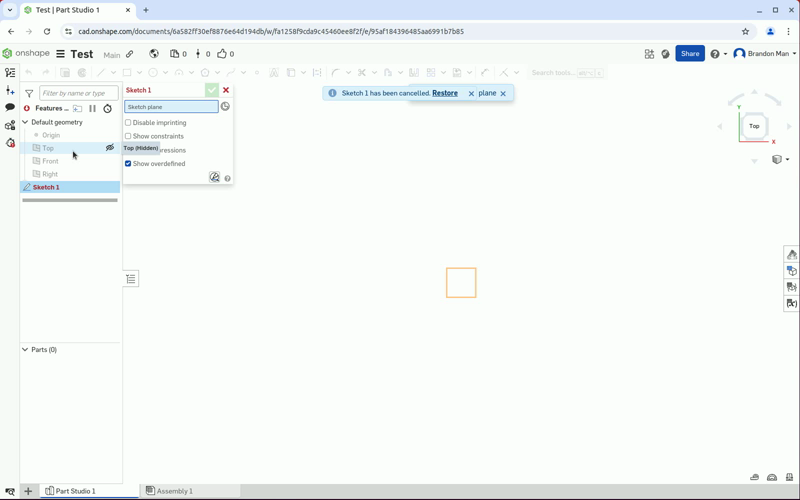
click(73, 150)
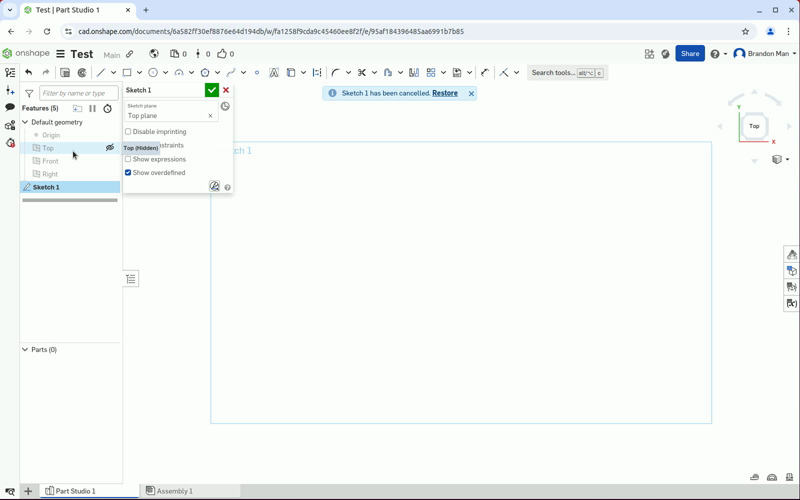
mouse_move(73, 352)
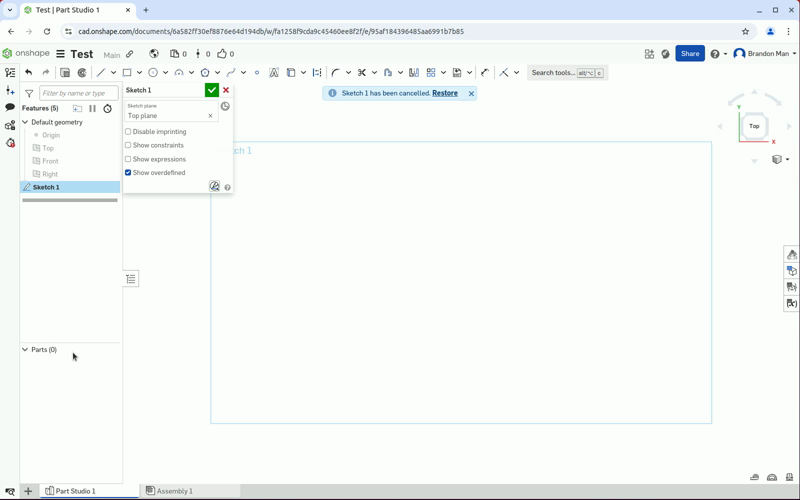
key(y)
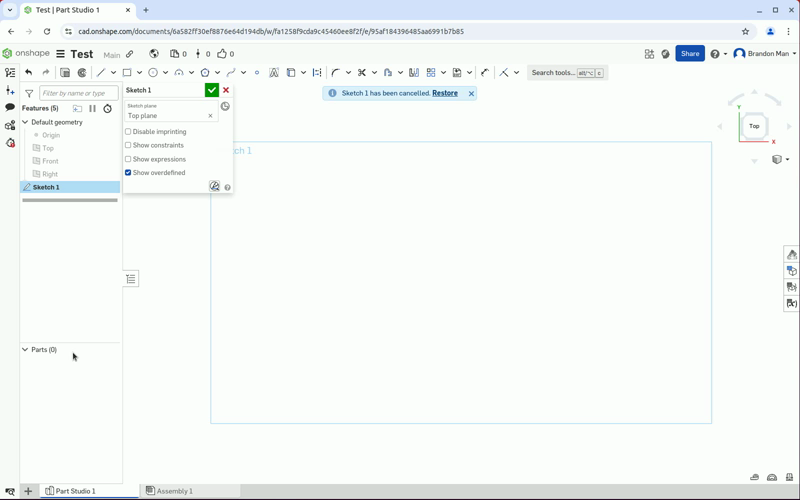
key(l)
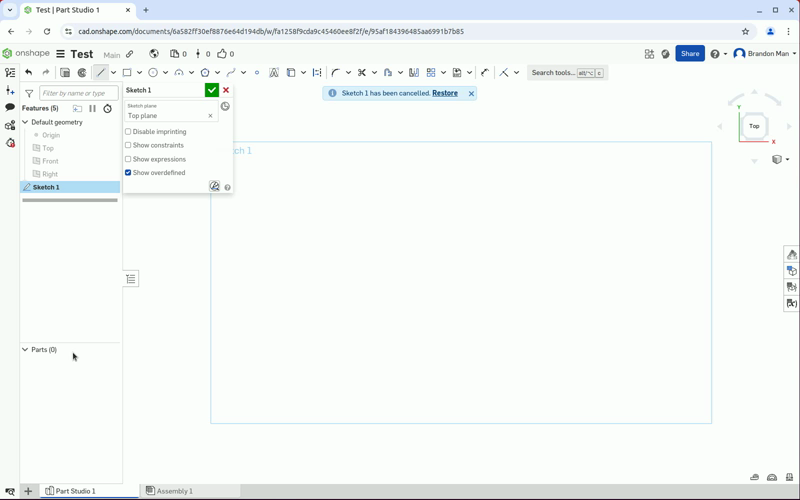
key_down(shift)
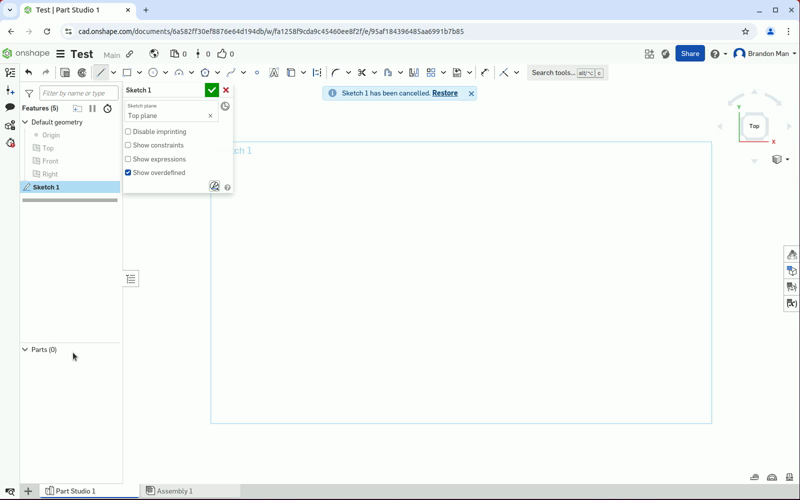
mouse_move(375, 309)
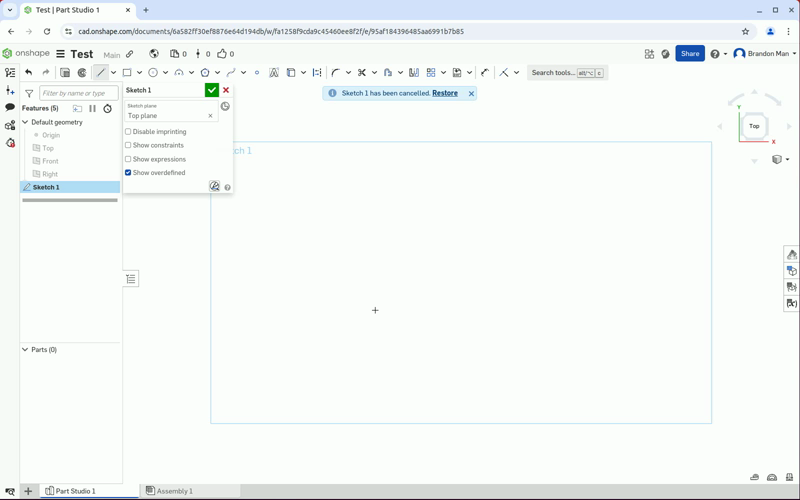
click(375, 309)
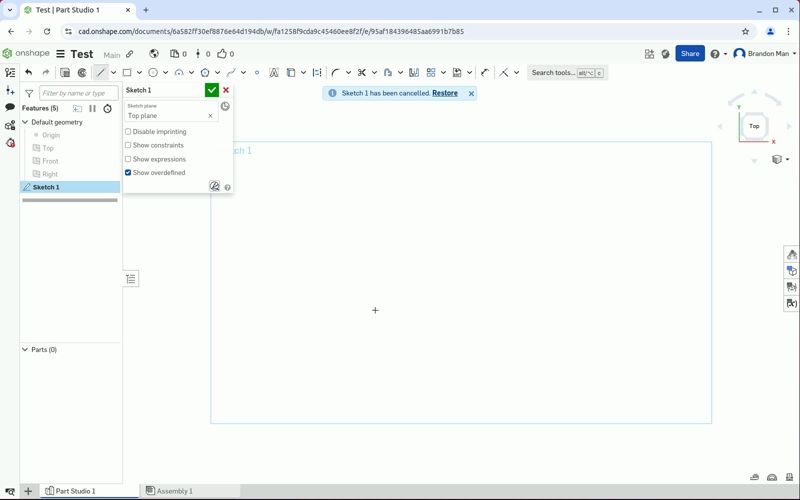
key_up(shift)
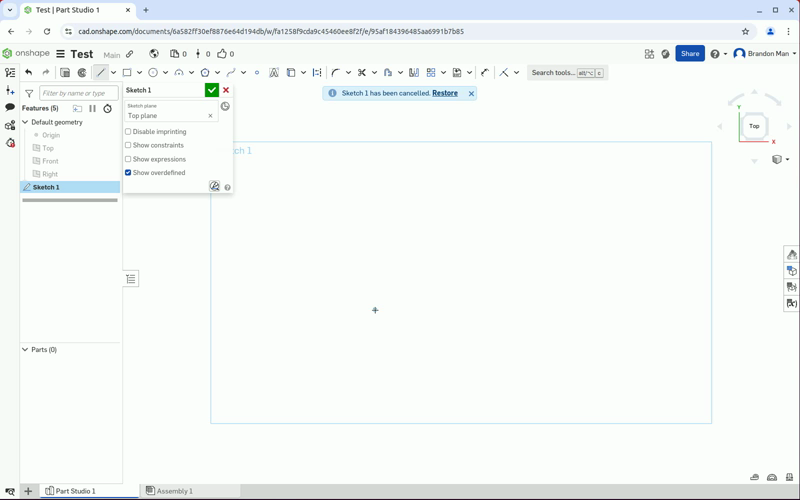
key_down(shift)
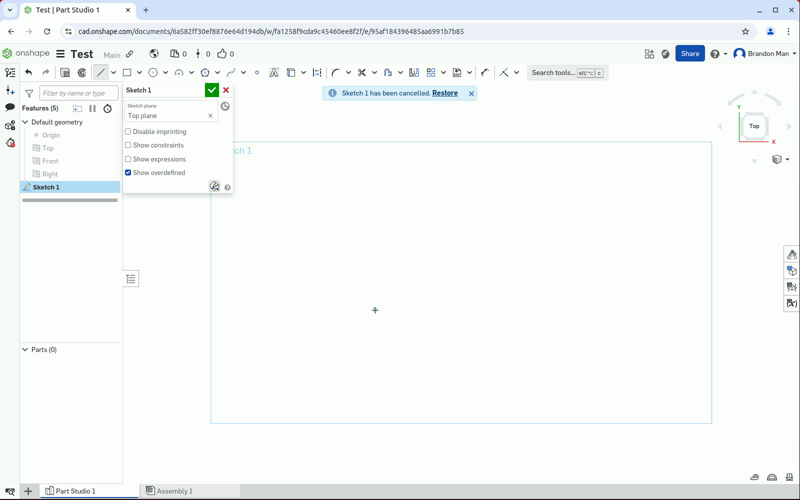
mouse_move(519, 309)
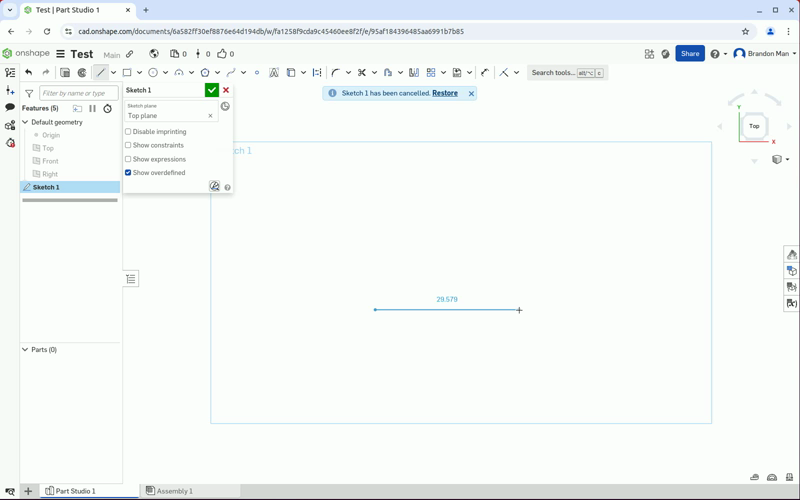
click(519, 309)
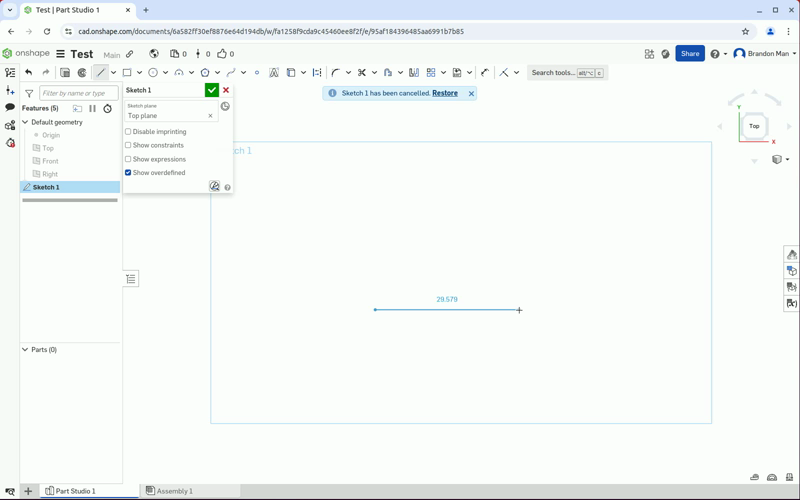
key_up(shift)
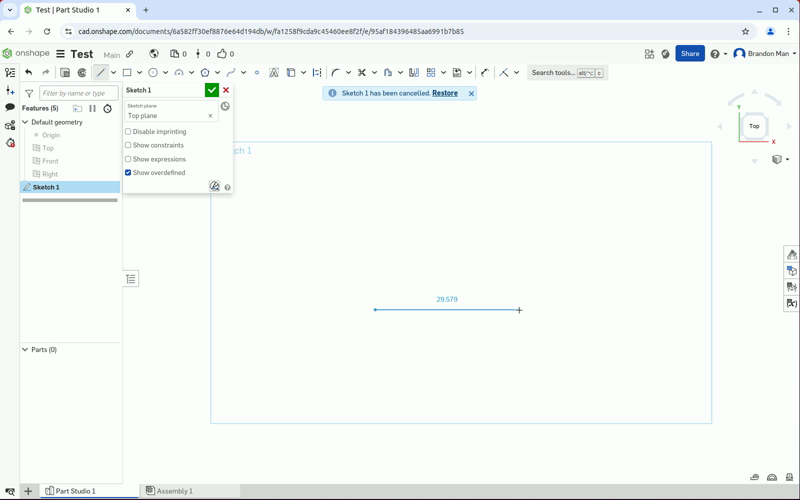
key(esc)
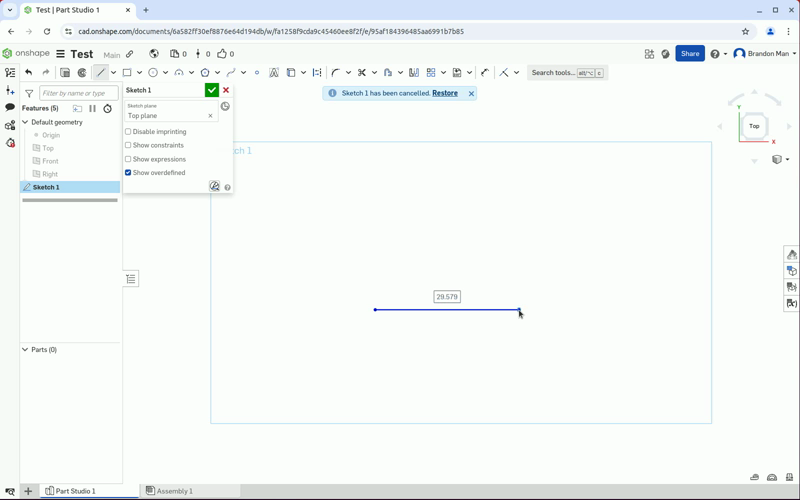
key(a)
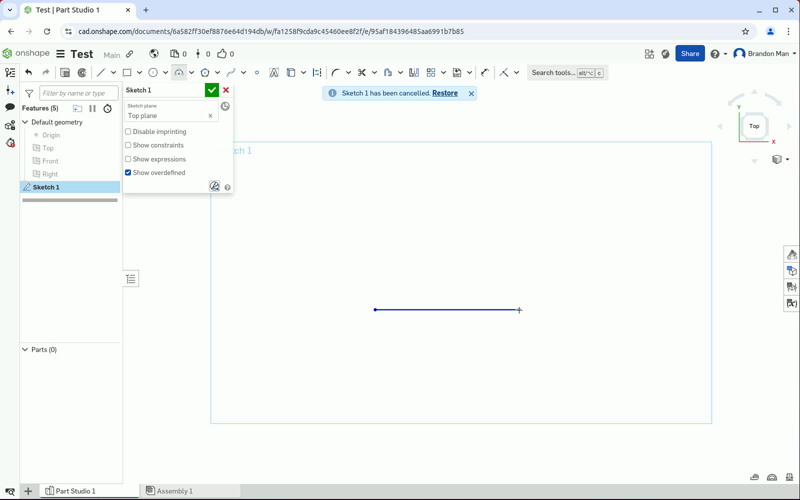
mouse_move(519, 309)
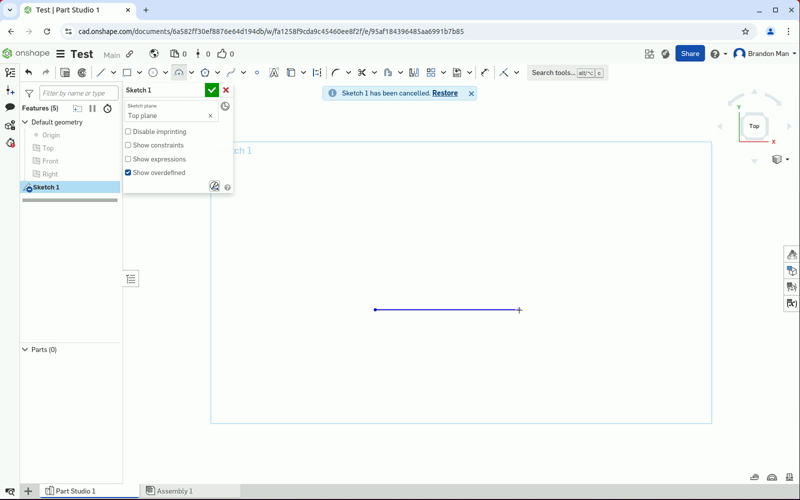
click(519, 309)
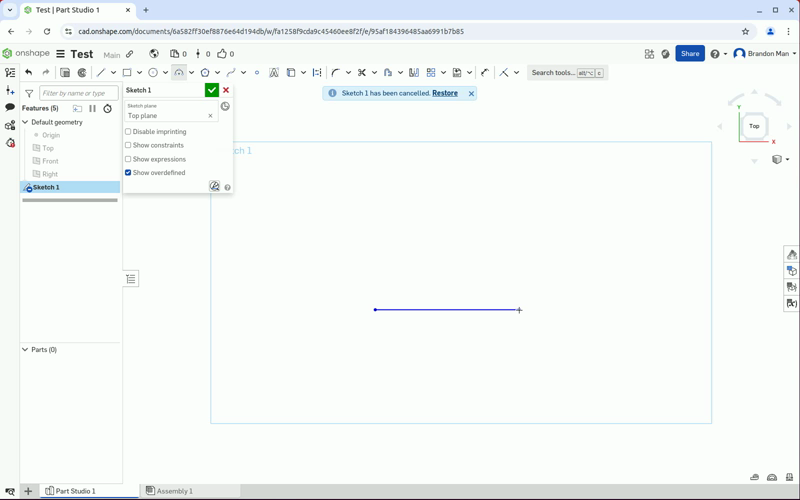
key_down(shift)
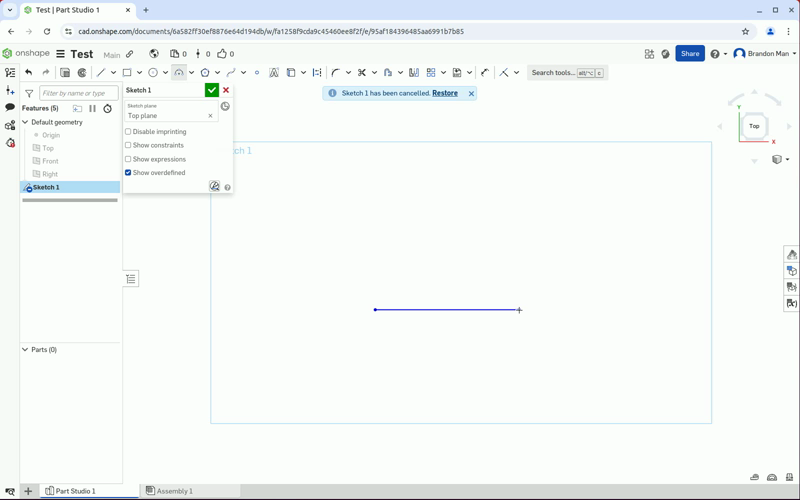
mouse_move(519, 256)
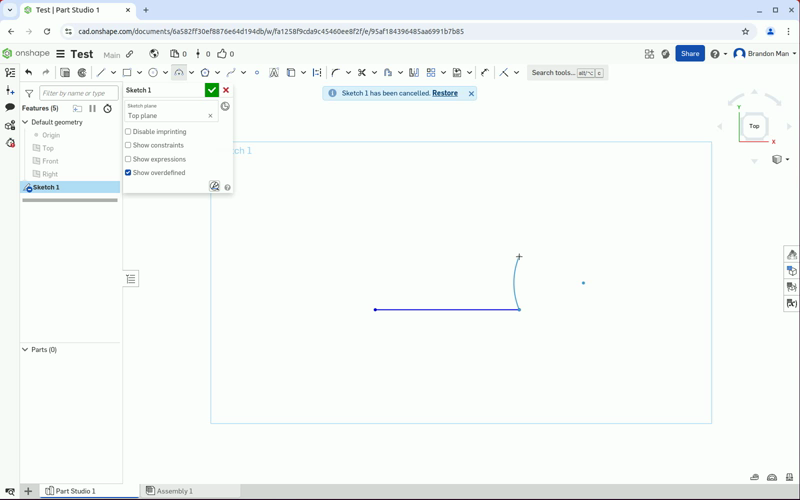
click(519, 256)
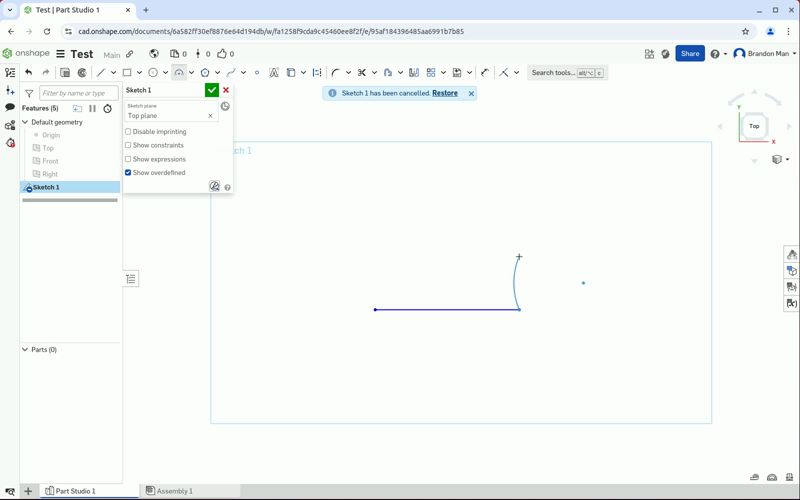
mouse_move(545, 282)
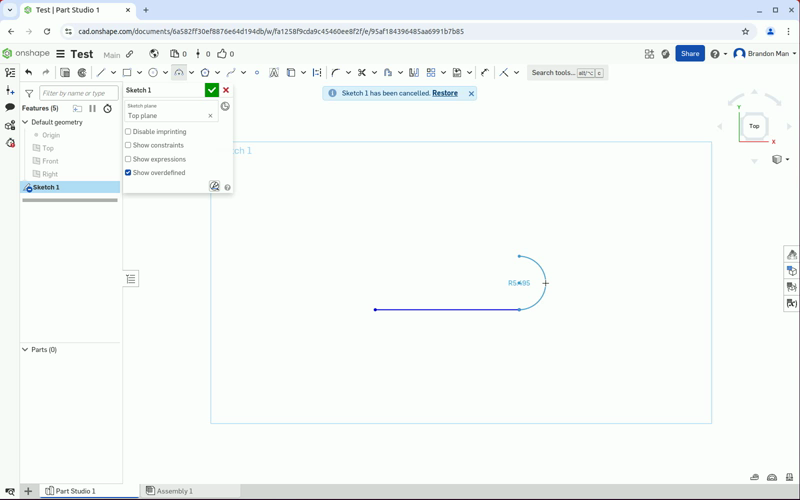
click(545, 282)
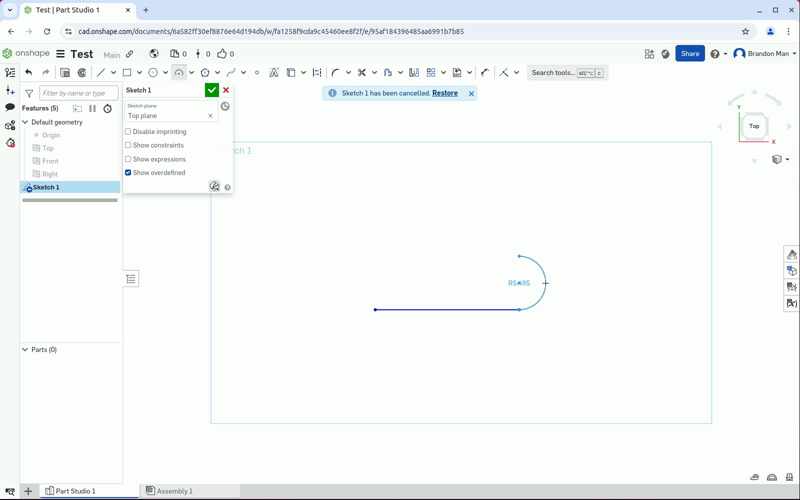
key_up(shift)
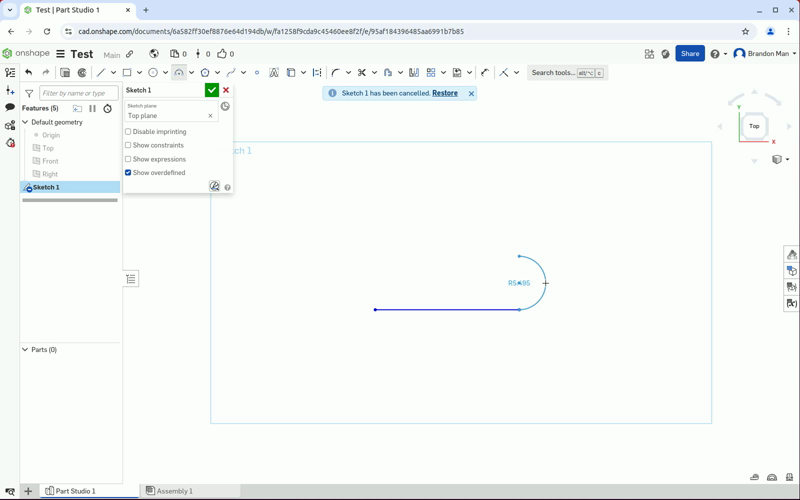
key(esc)
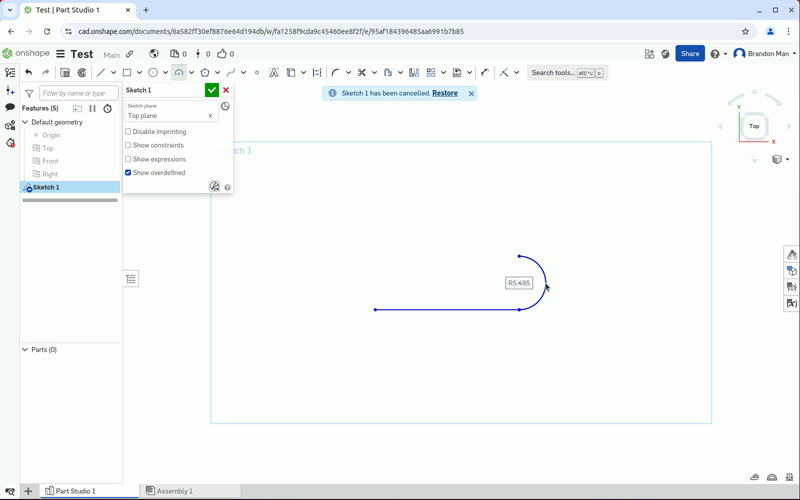
key(l)
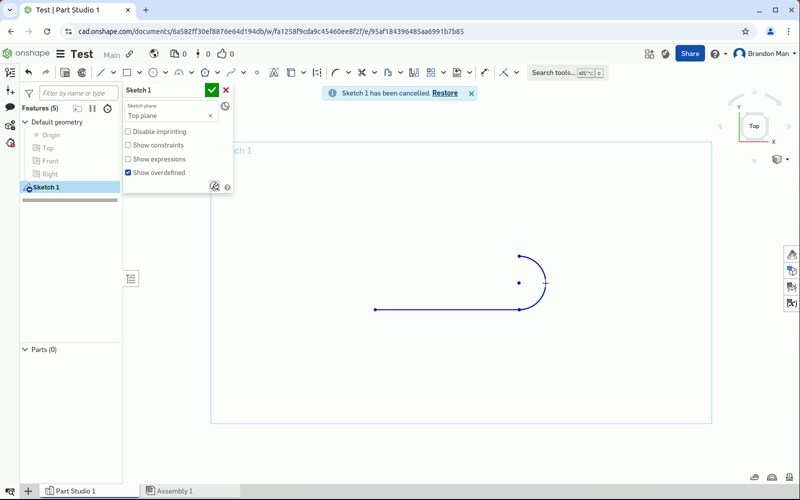
mouse_move(519, 256)
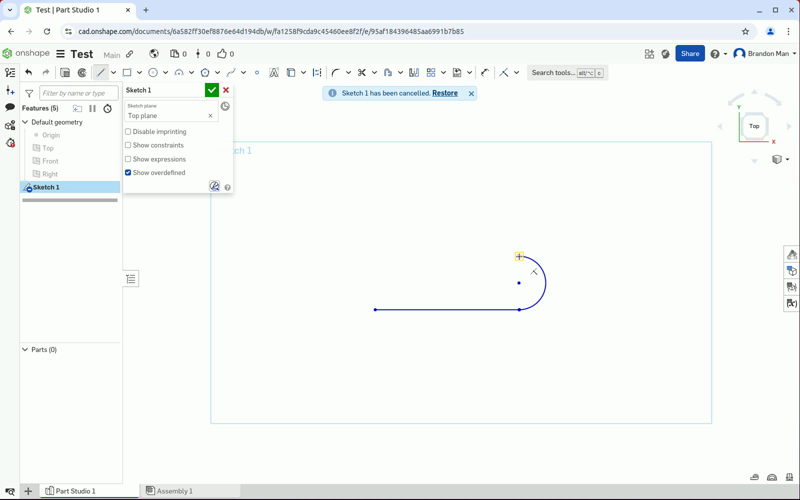
click(519, 256)
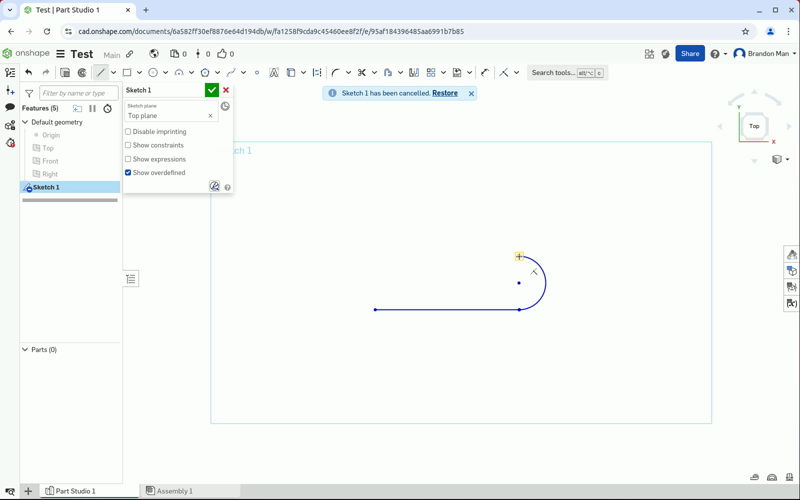
key_down(shift)
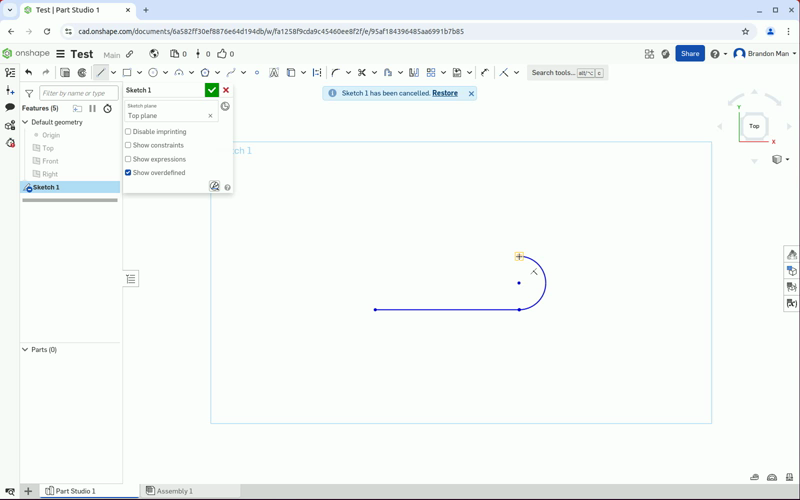
mouse_move(375, 256)
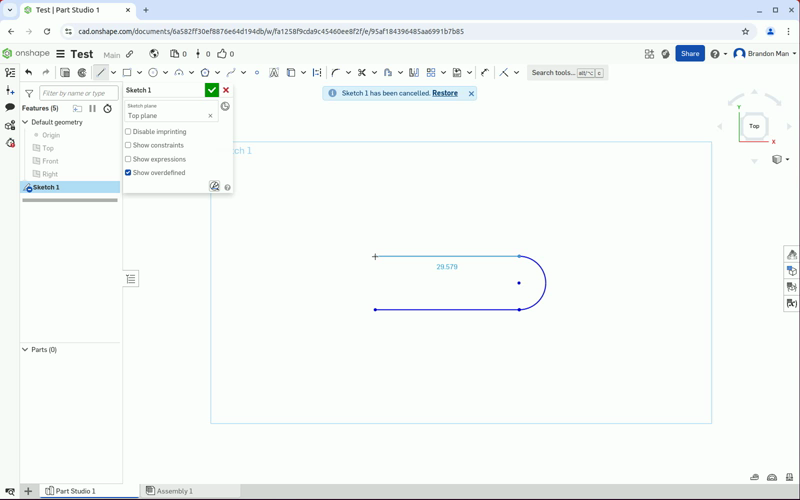
click(375, 256)
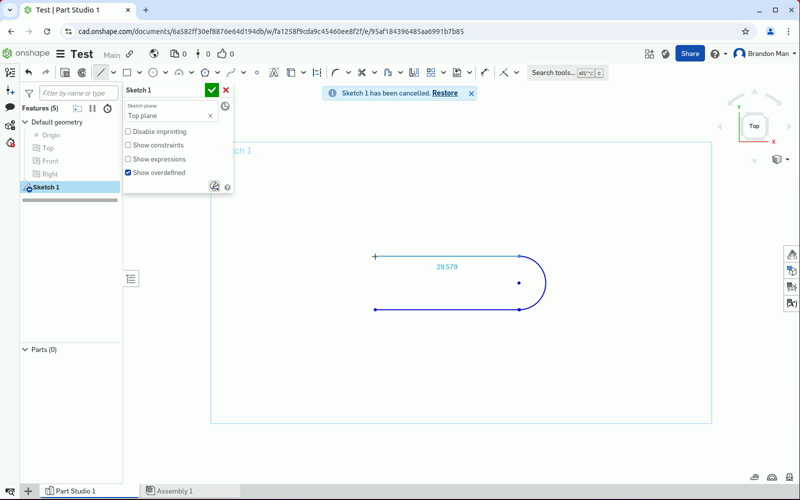
key_up(shift)
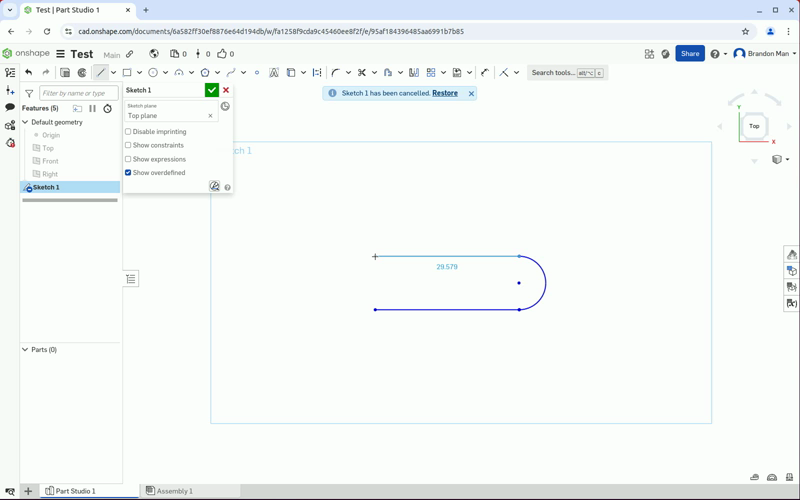
key(esc)
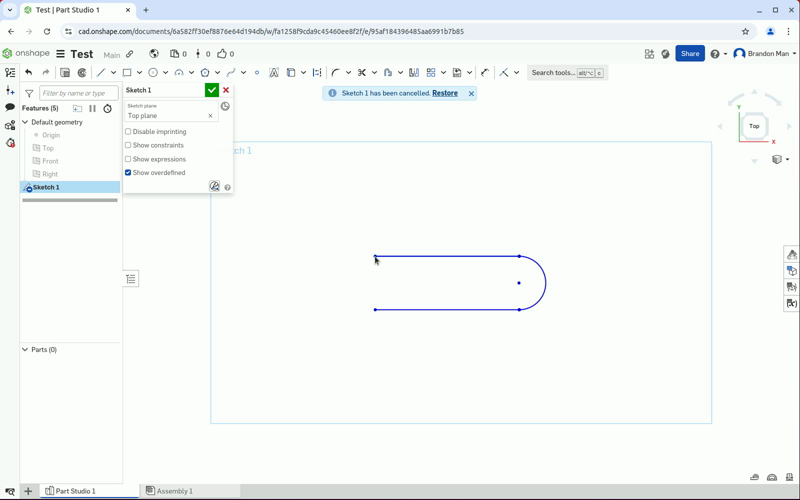
key(a)
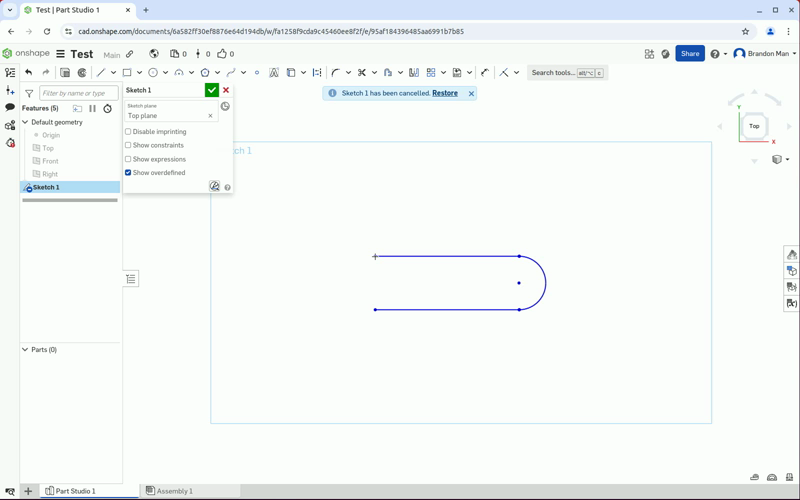
mouse_move(375, 256)
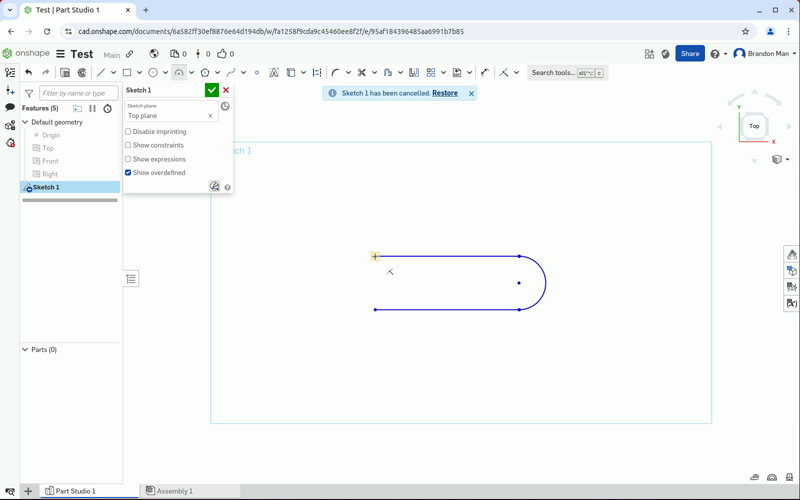
click(375, 256)
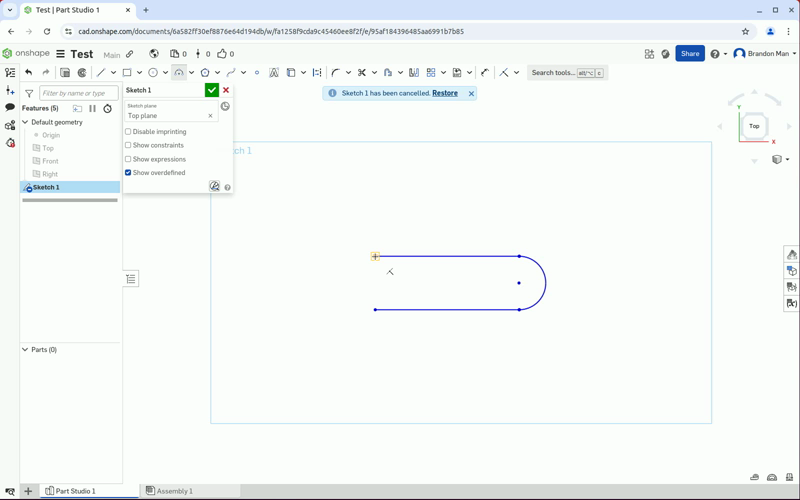
mouse_move(375, 309)
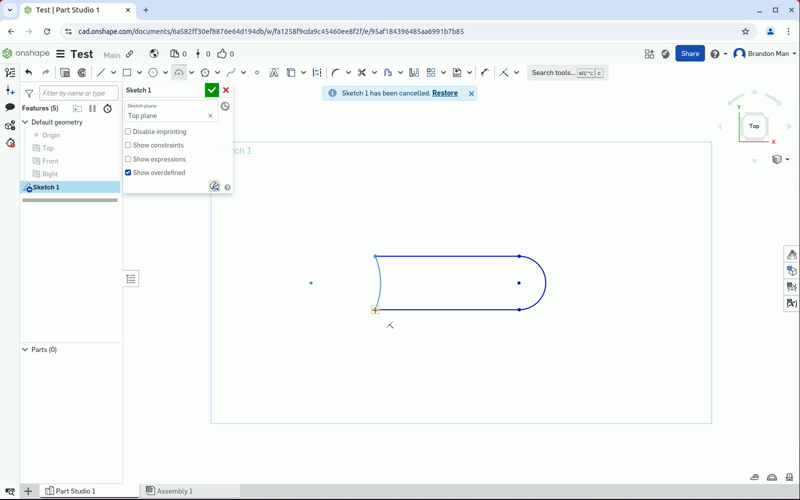
click(375, 309)
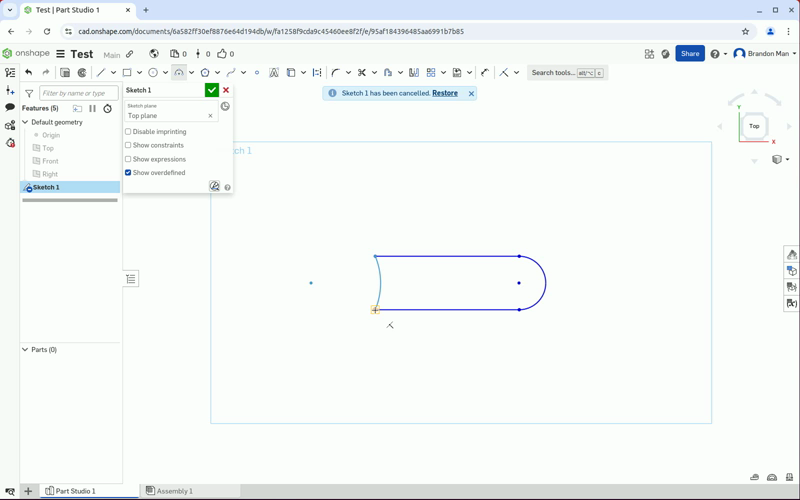
key_down(shift)
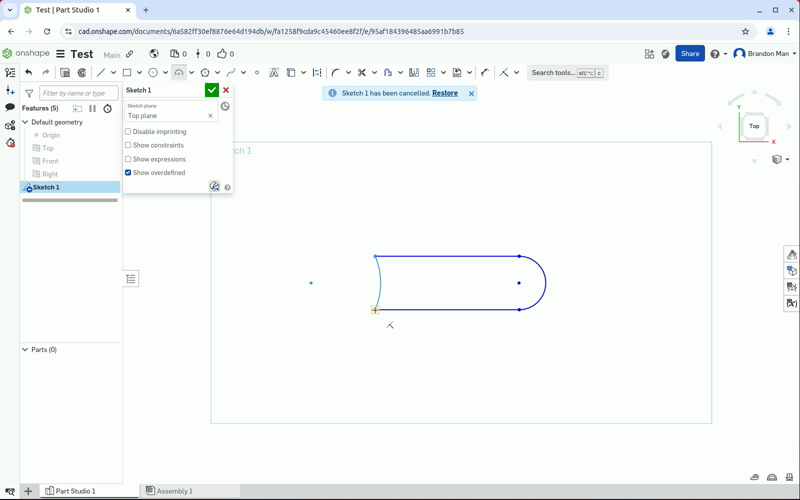
mouse_move(348, 282)
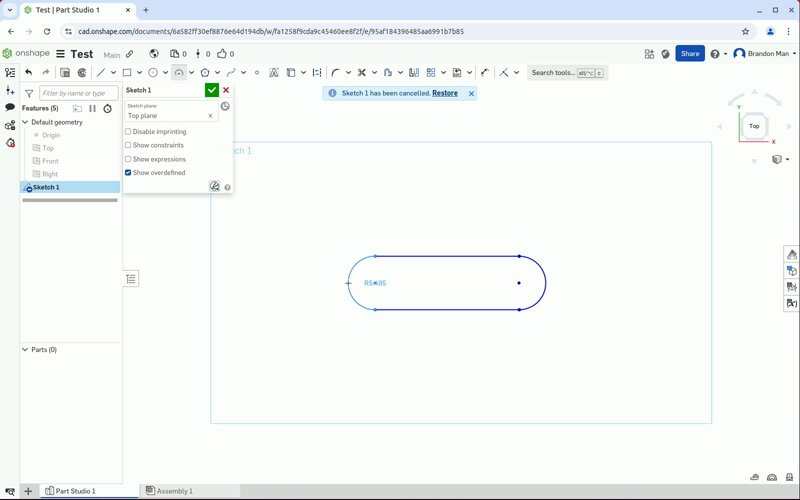
click(348, 282)
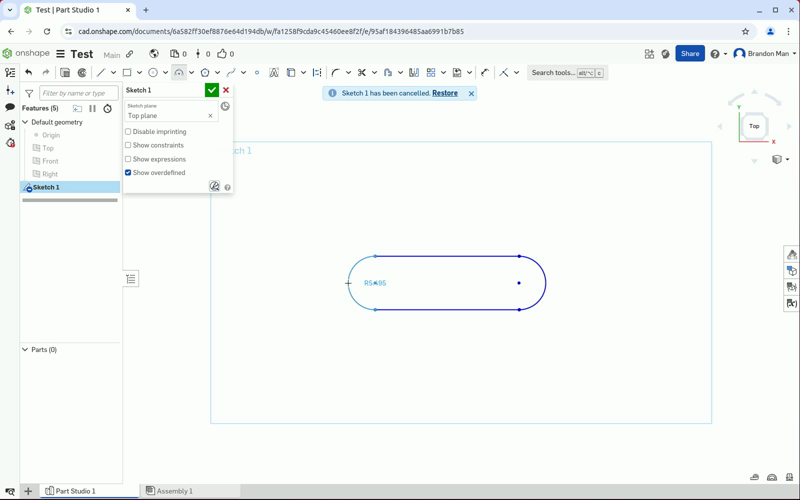
key_up(shift)
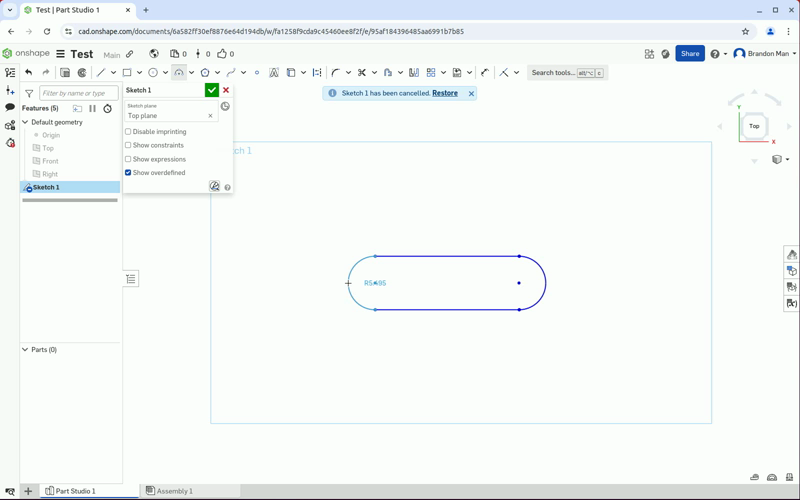
key(esc)
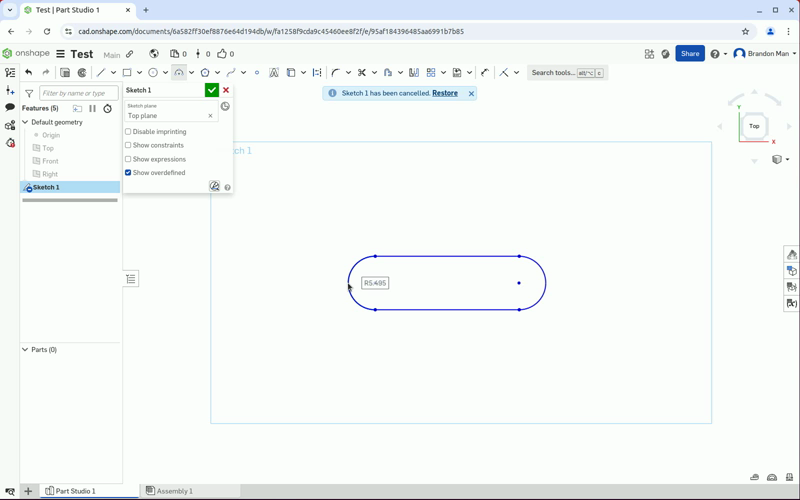
key(c)
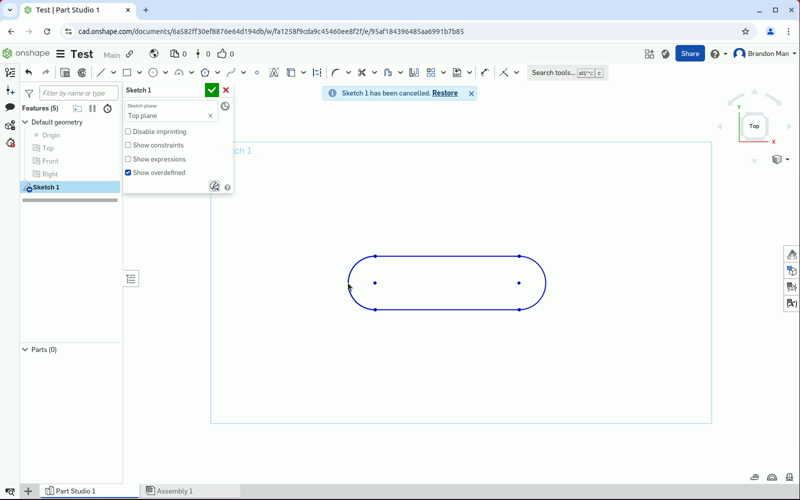
key_down(shift)
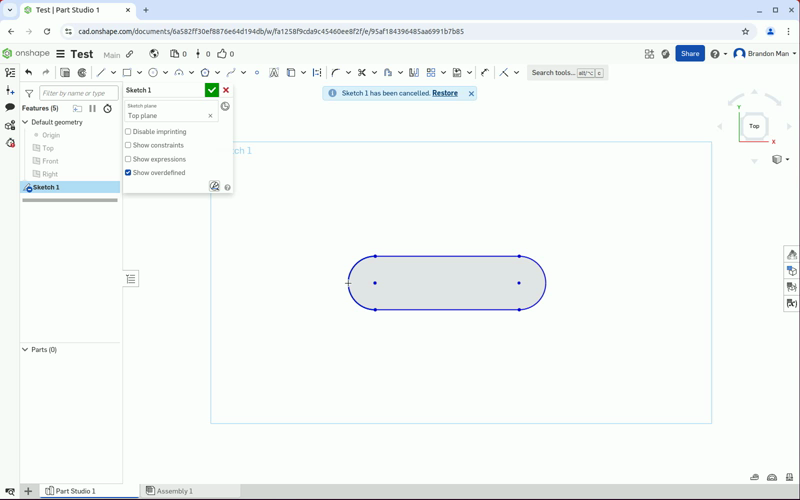
mouse_move(375, 282)
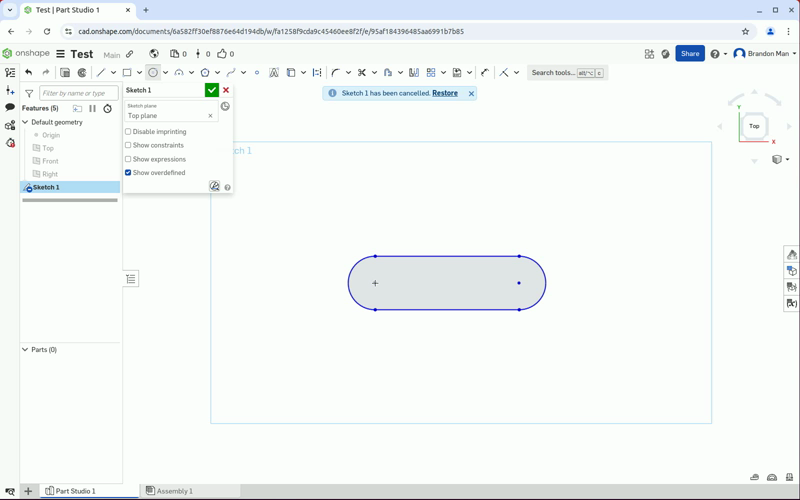
click(375, 282)
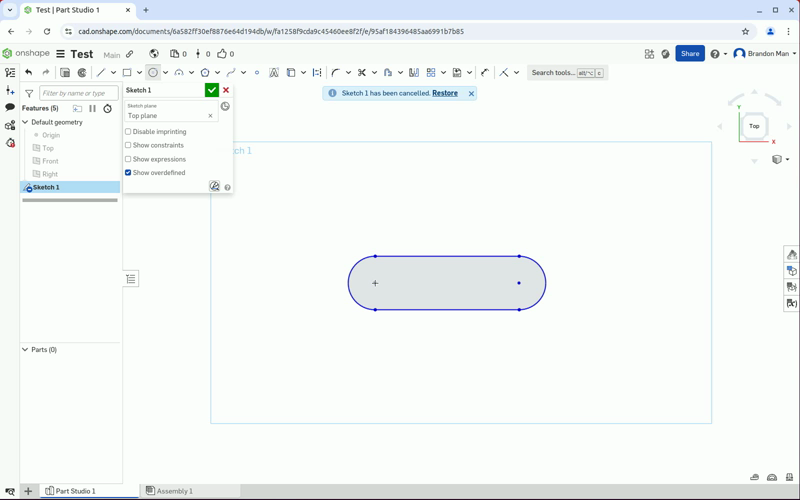
key_up(shift)
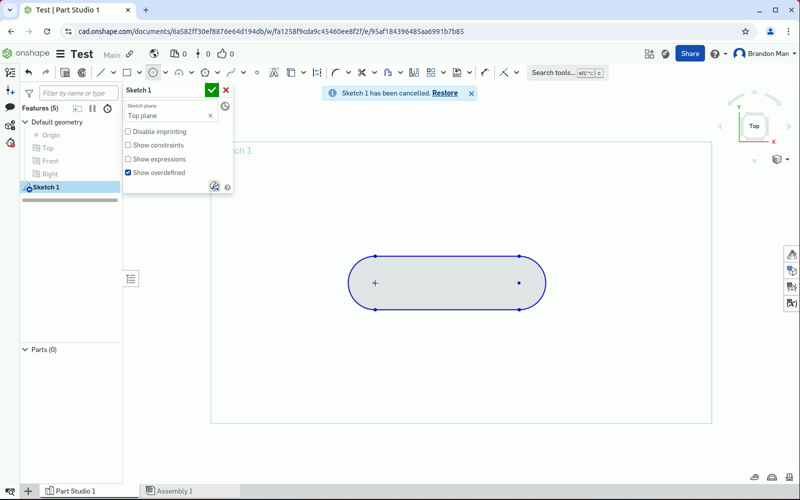
mouse_move(386, 282)
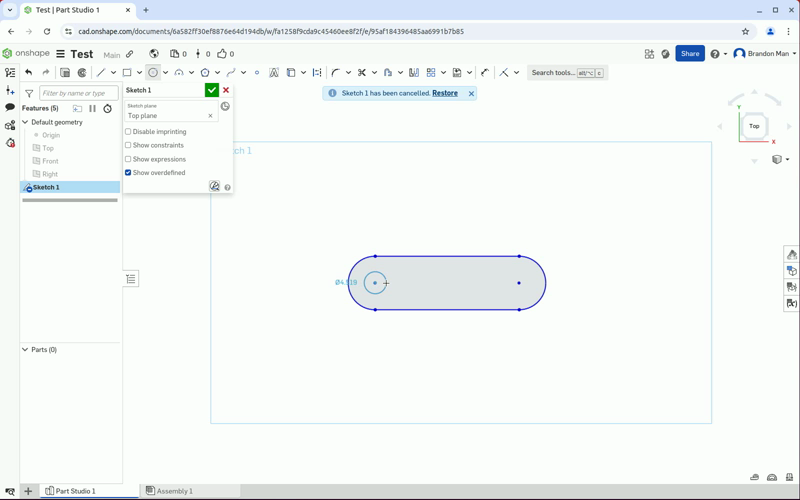
click(386, 282)
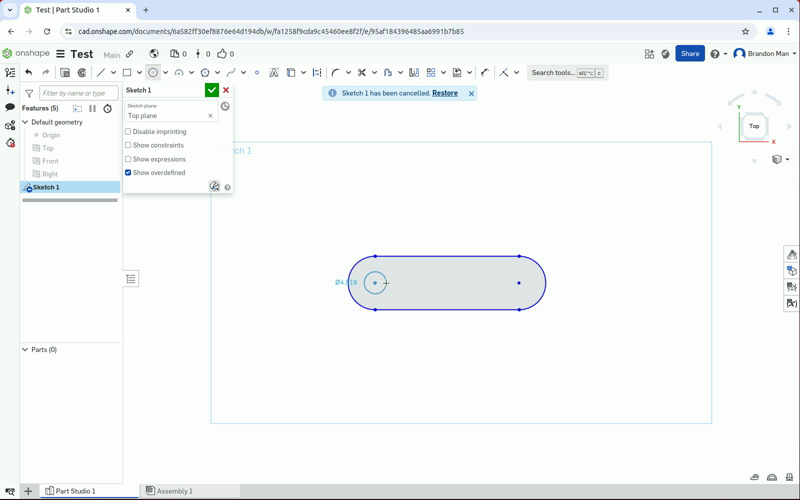
key(esc)
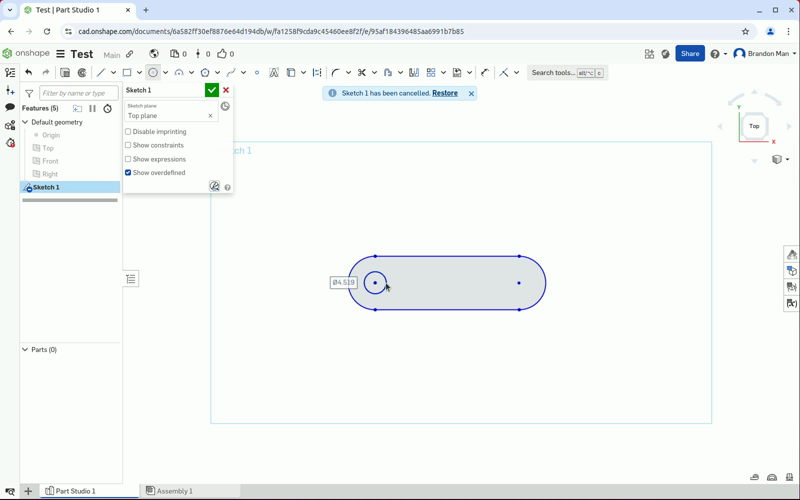
key(c)
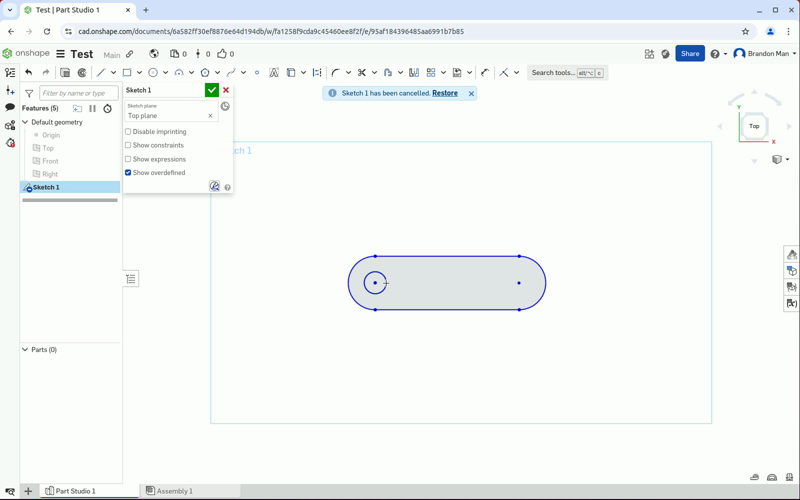
key_down(shift)
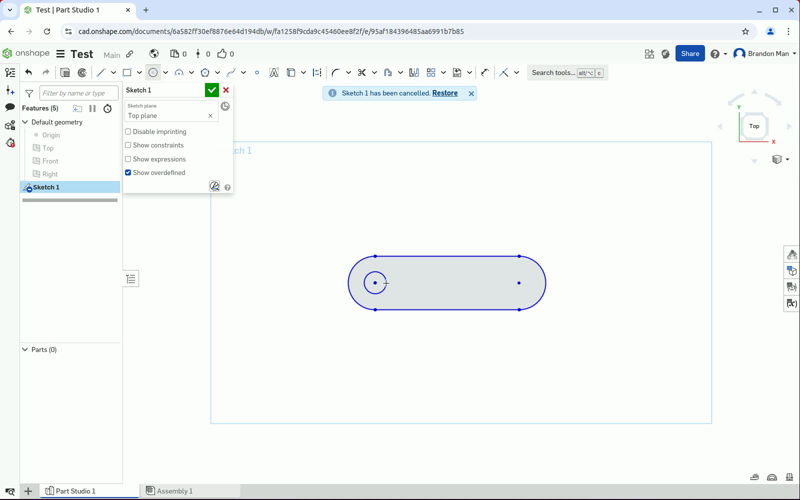
mouse_move(519, 282)
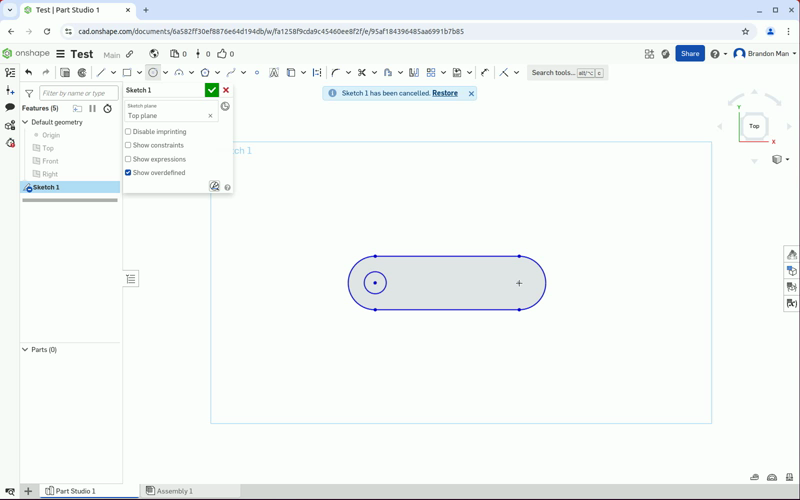
click(519, 282)
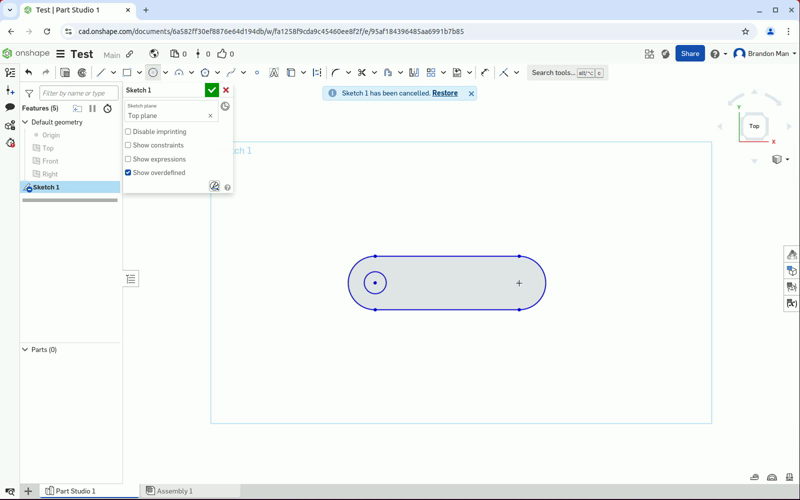
key_up(shift)
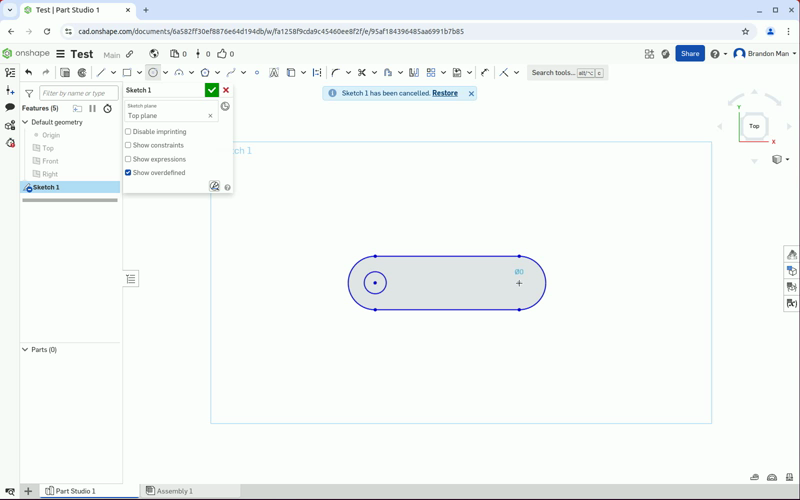
mouse_move(531, 282)
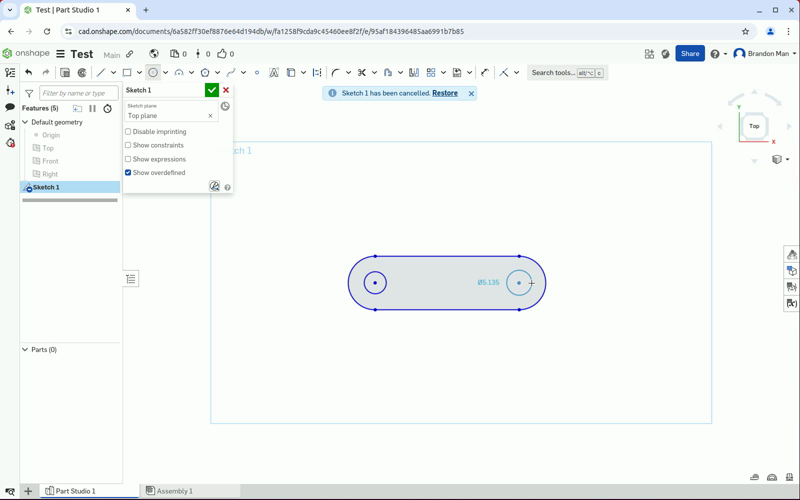
click(531, 282)
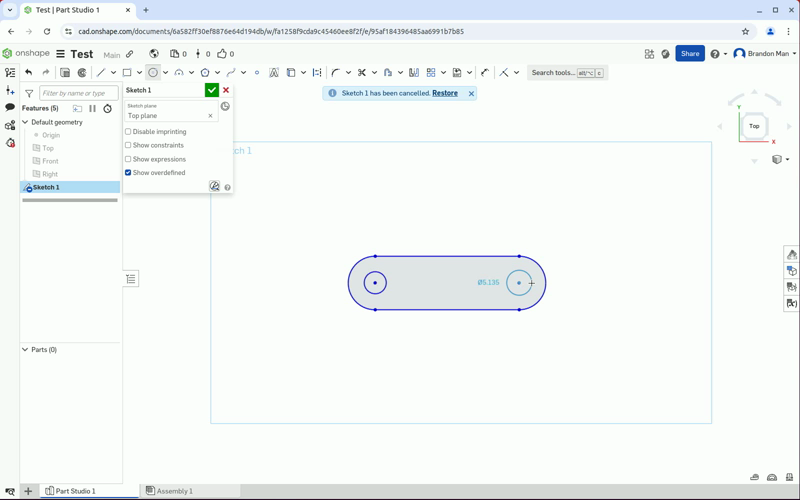
key(esc)
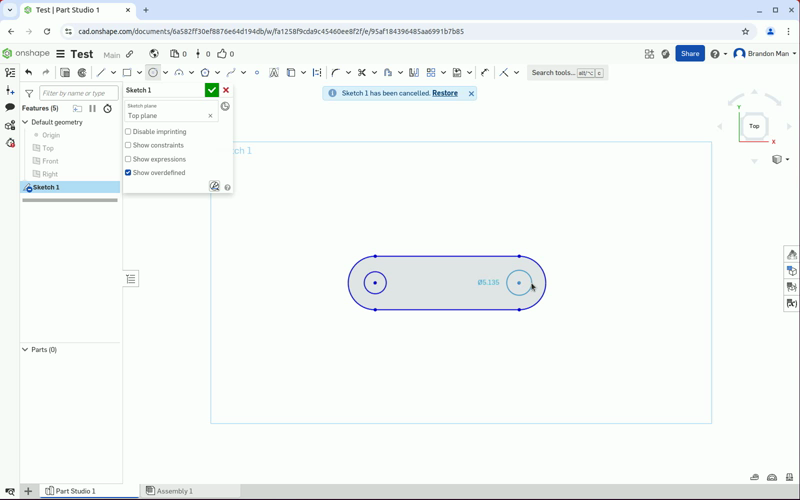
mouse_move(462, 274)
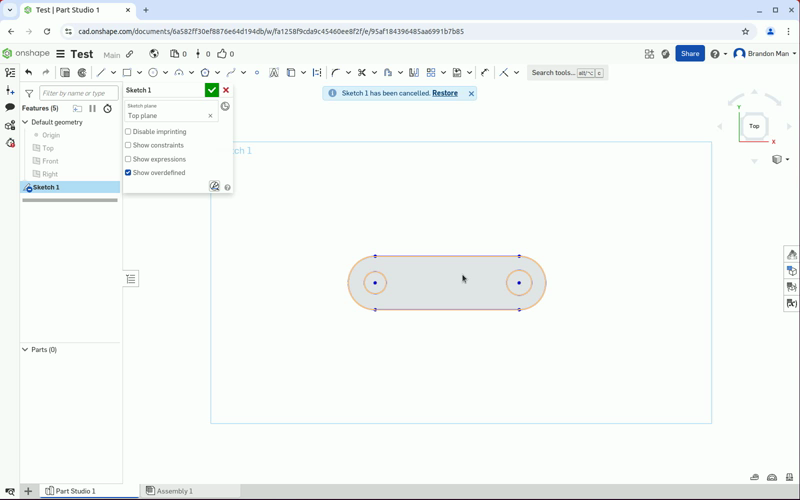
click(462, 274)
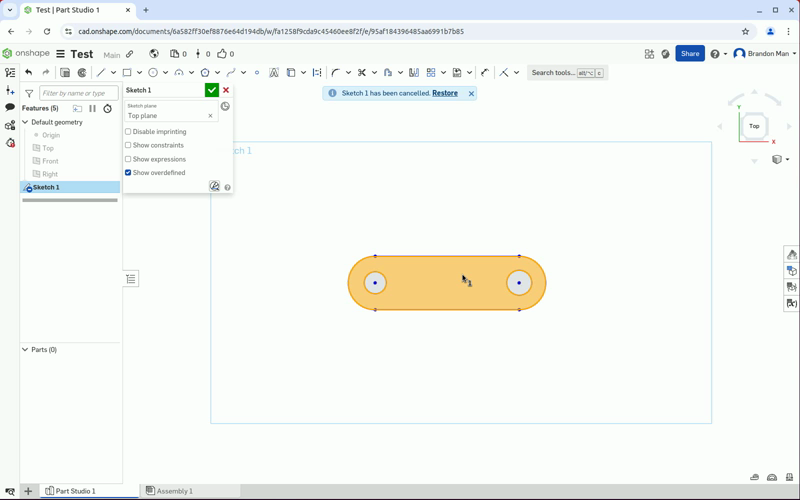
mouse_move(73, 352)
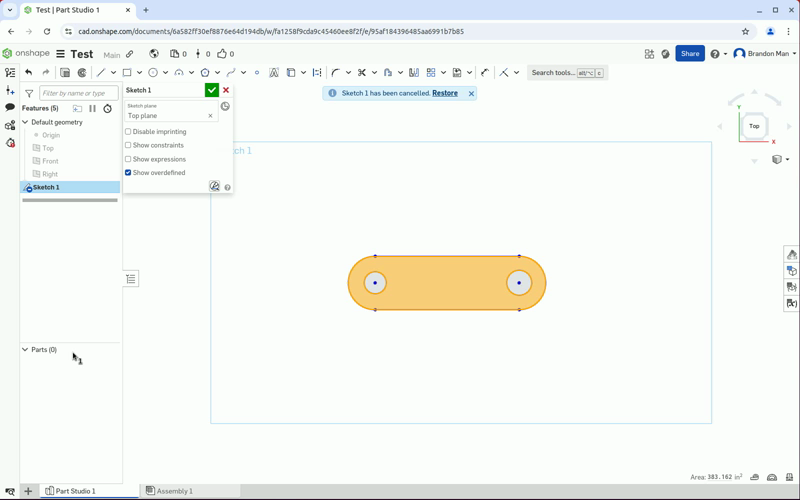
key(shift+y)
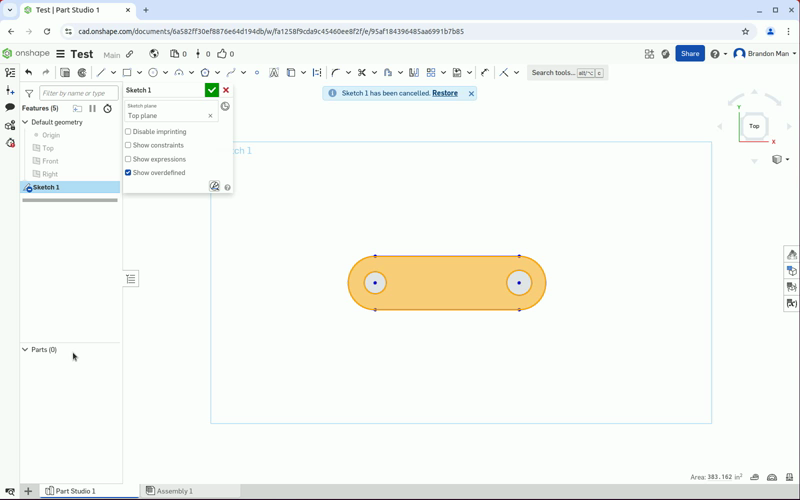
key(shift+e)
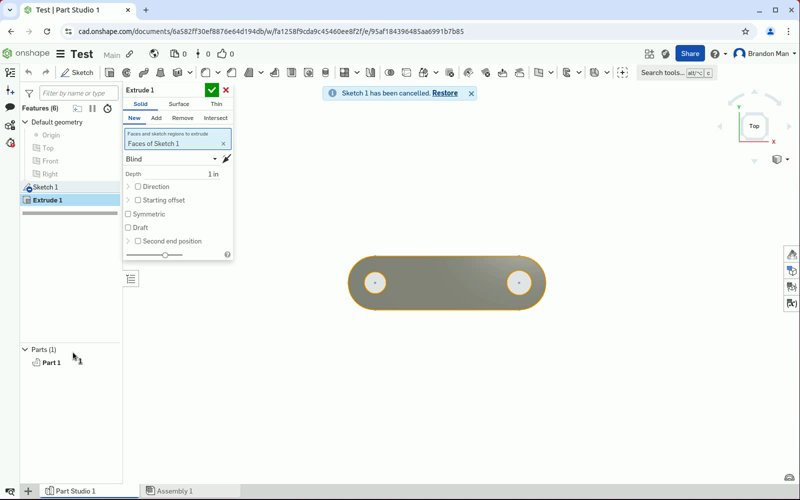
mouse_move(143, 106)
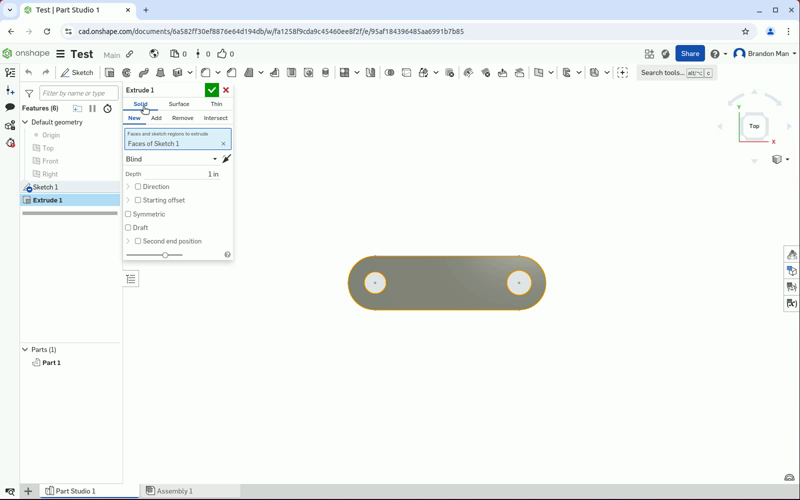
click(143, 106)
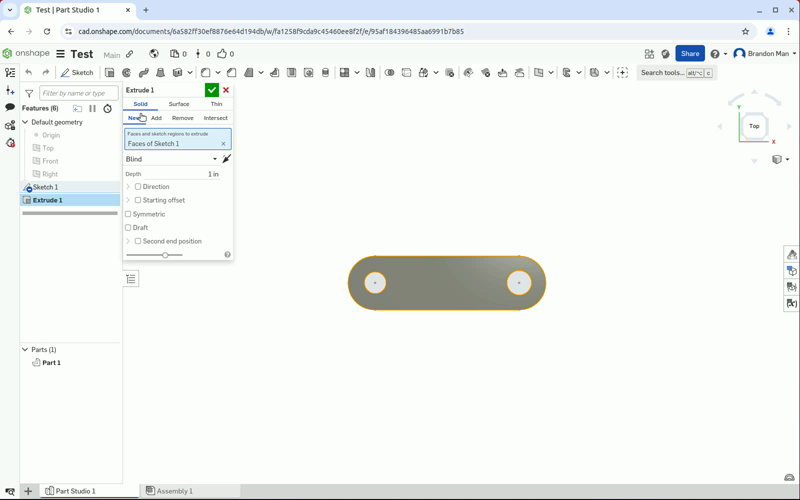
mouse_move(137, 120)
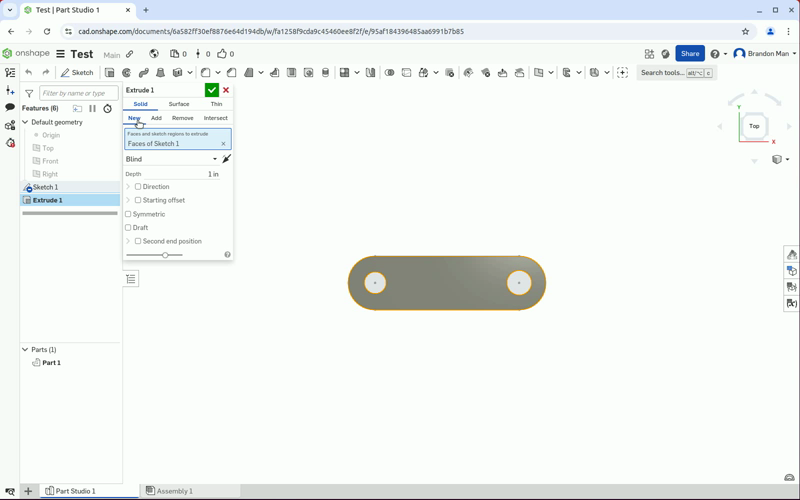
click(137, 120)
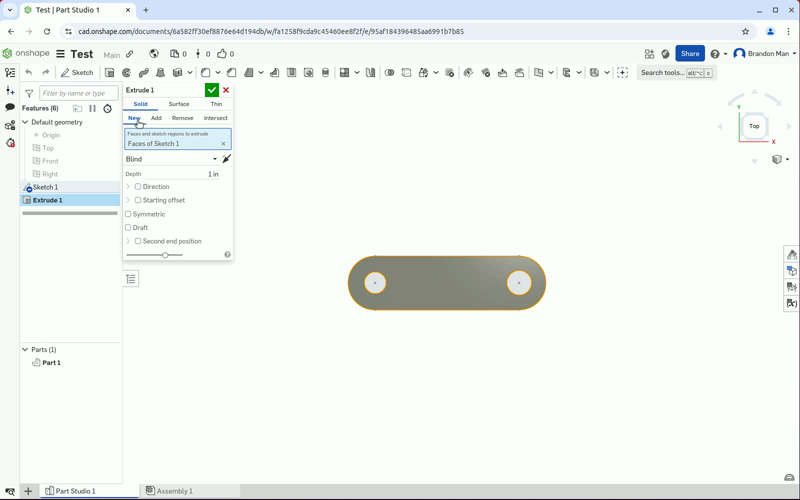
key(tab, 4)
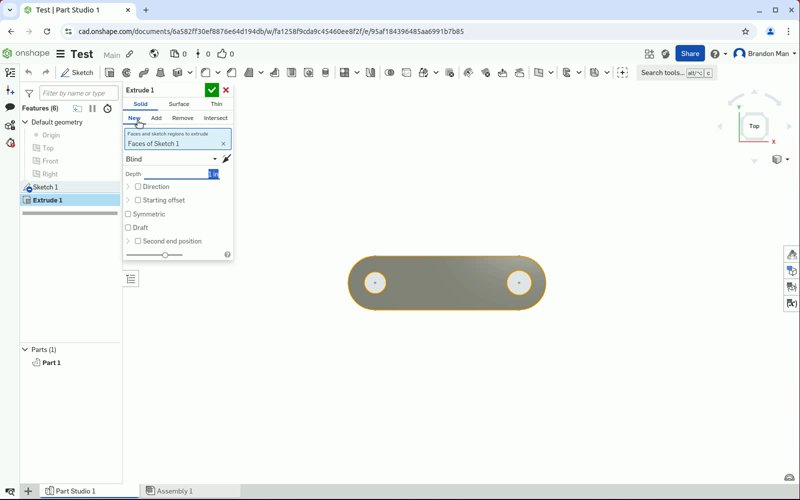
text(4.574)
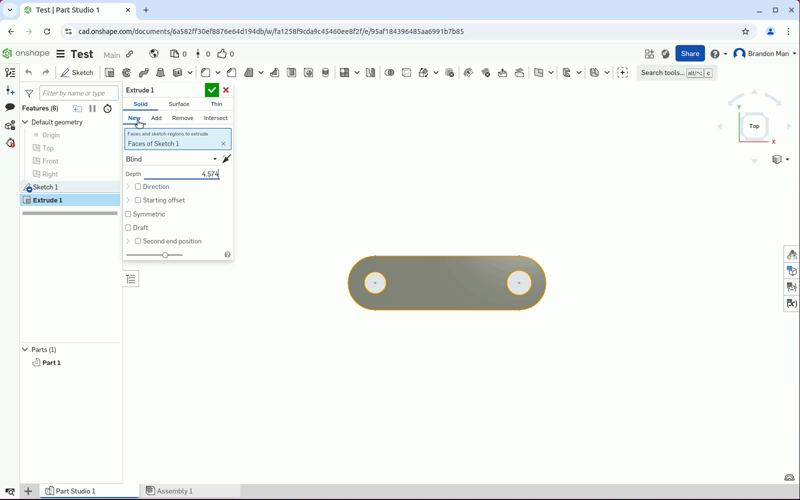
key(enter)
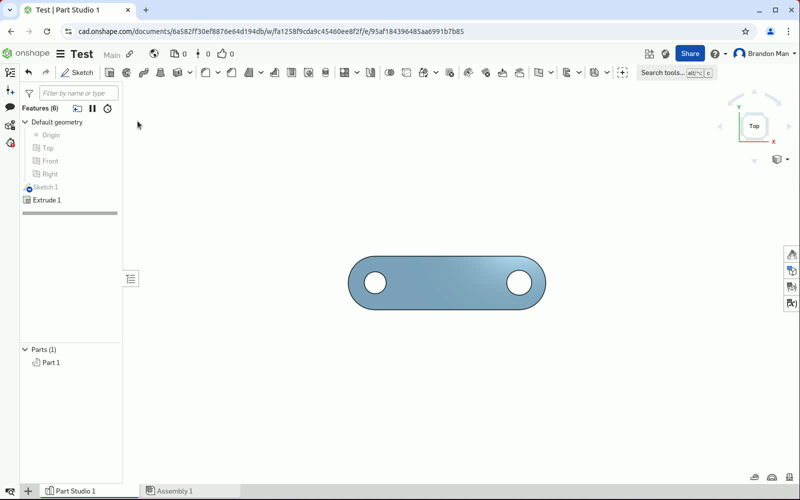
key(shift+h)
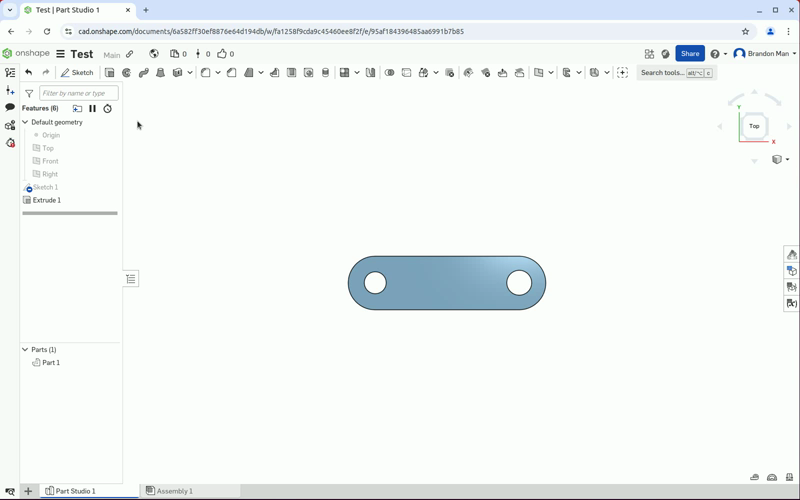
key(shift+h)
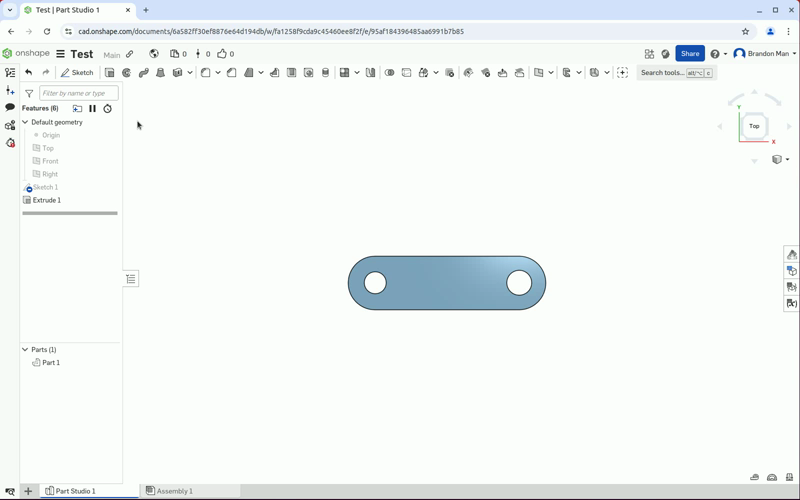
mouse_move(73, 189)
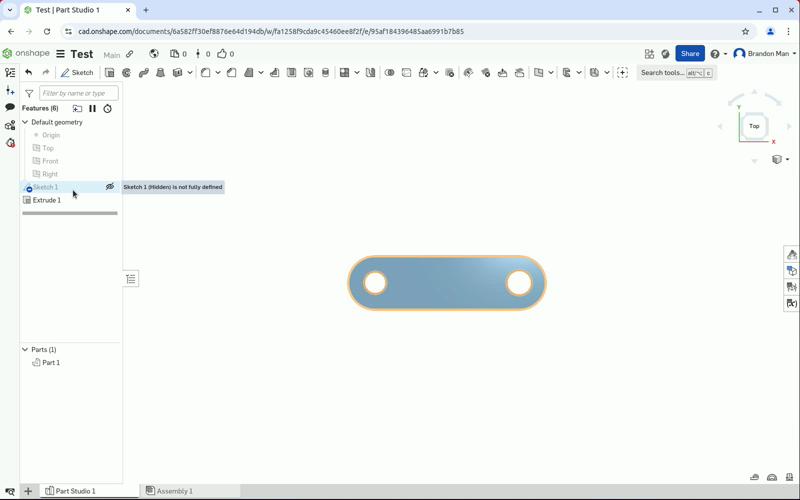
click(73, 189)
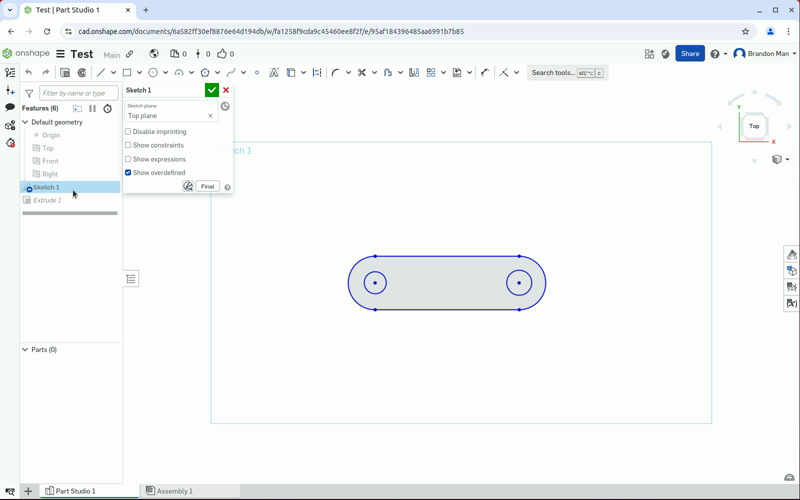
mouse_move(229, 92)
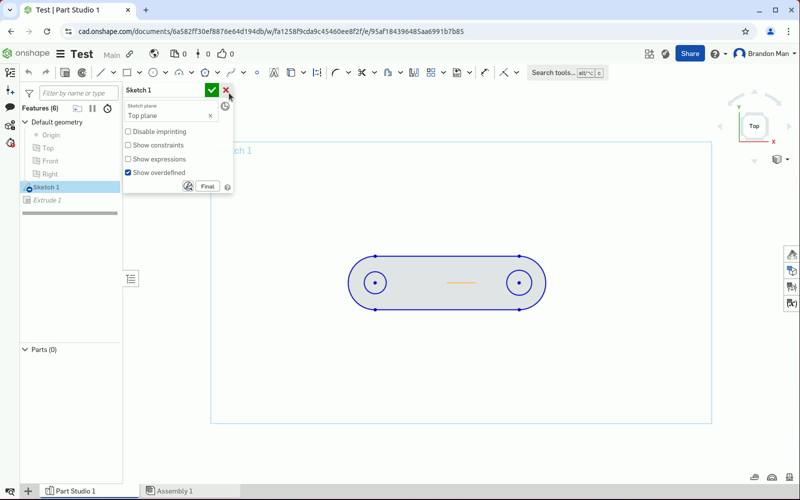
click(229, 92)
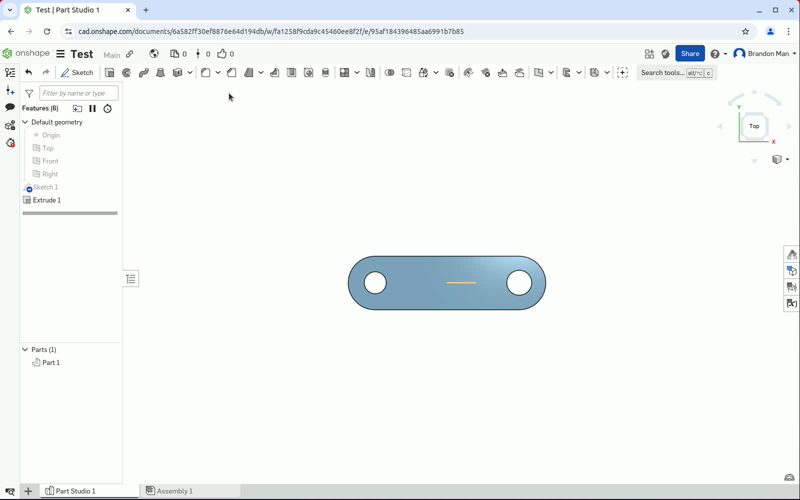
mouse_move(541, 75)
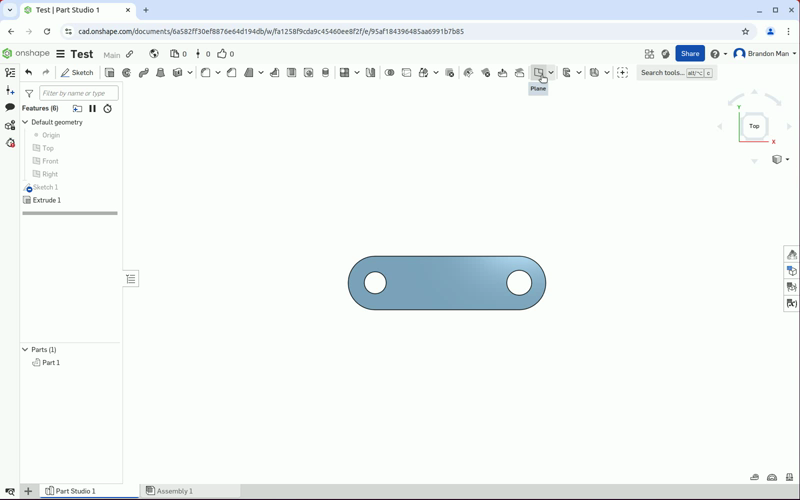
click(541, 75)
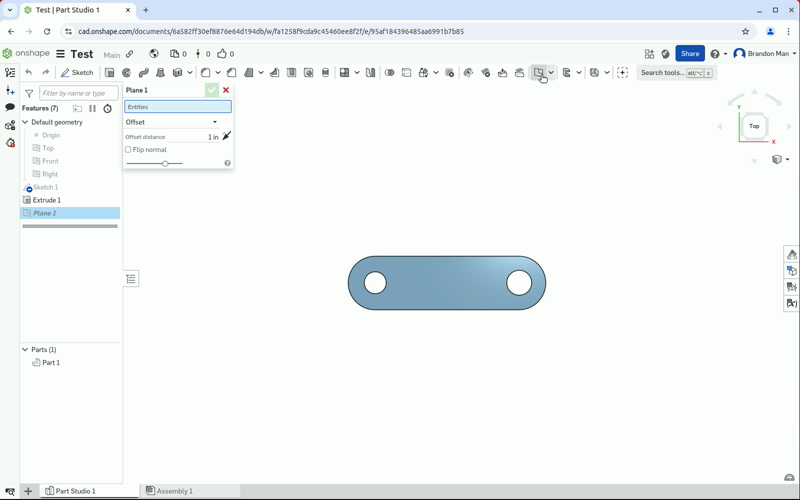
mouse_move(73, 150)
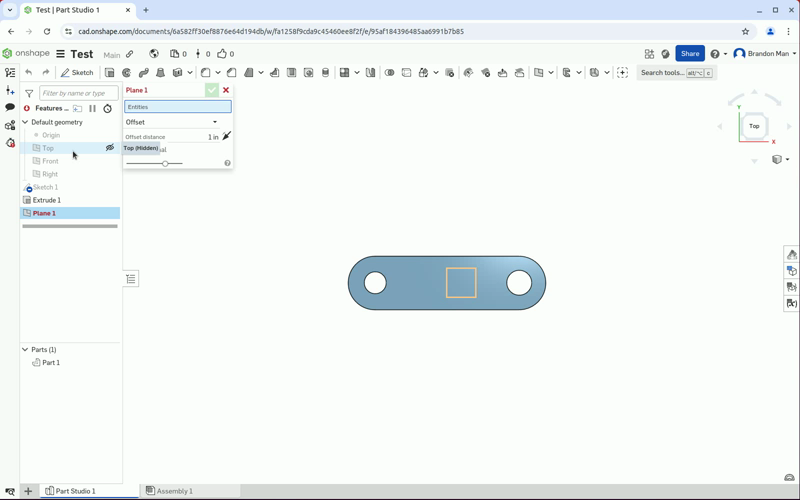
click(73, 150)
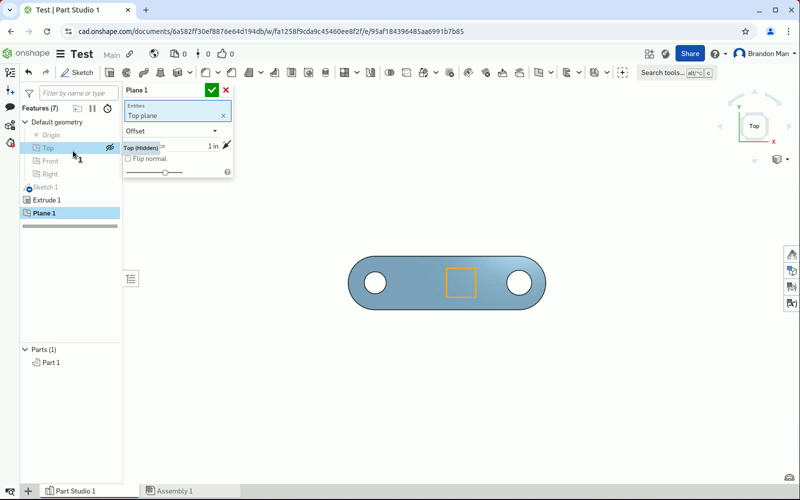
key(tab, 2)
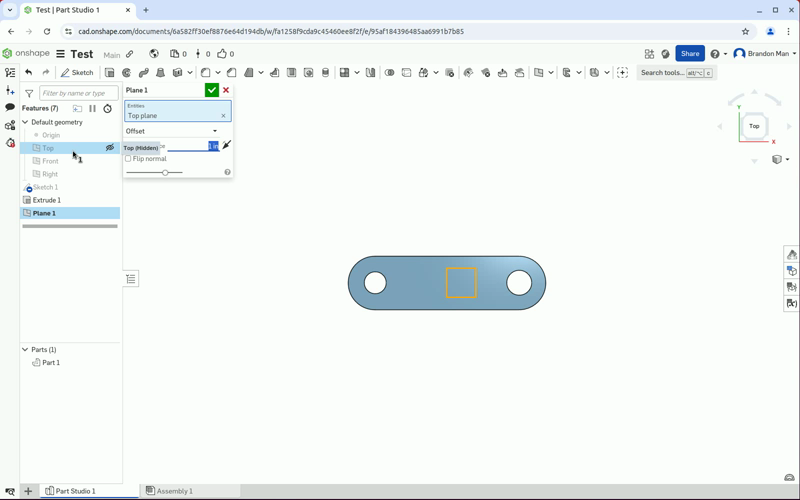
text(4.56)
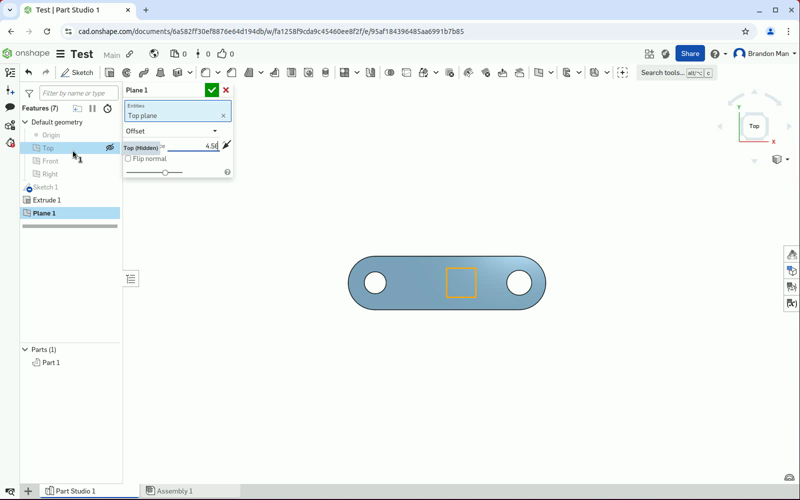
key(enter, 2)
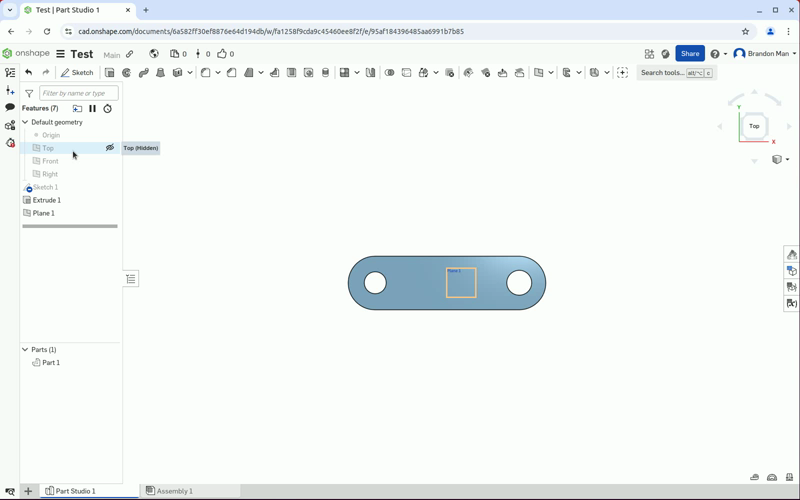
key(shift+s)
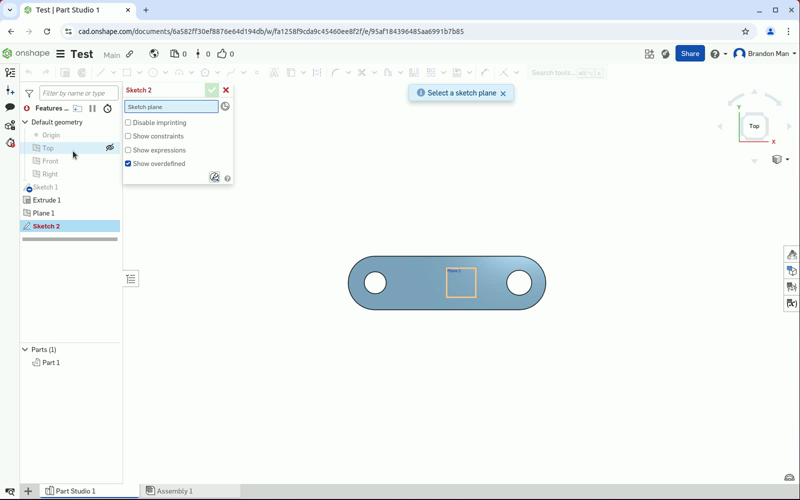
mouse_move(73, 215)
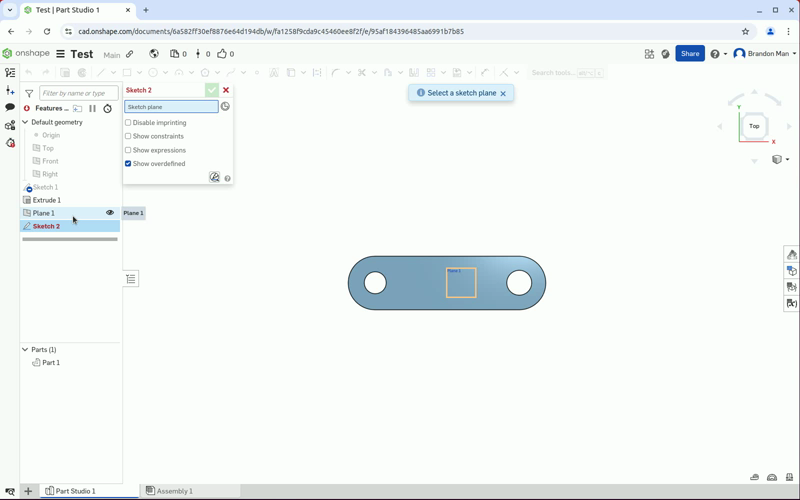
click(73, 215)
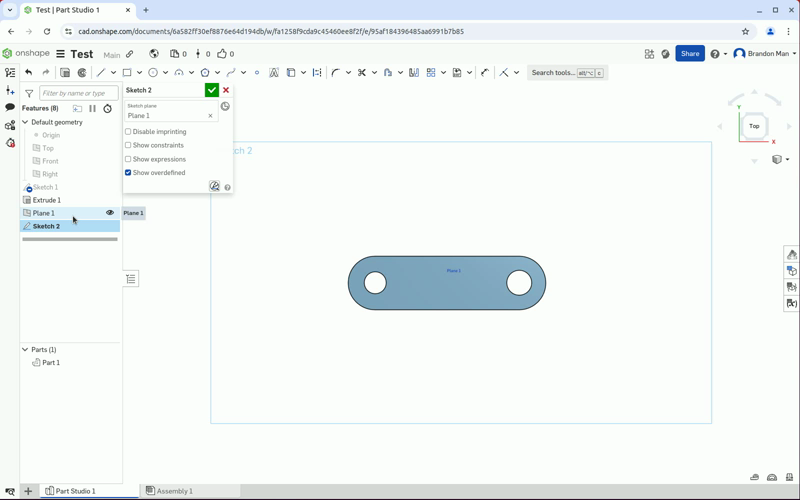
mouse_move(73, 352)
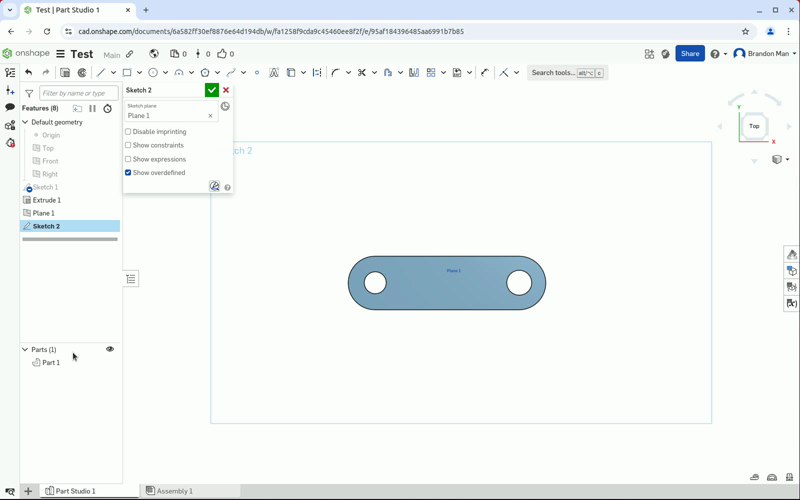
key(y)
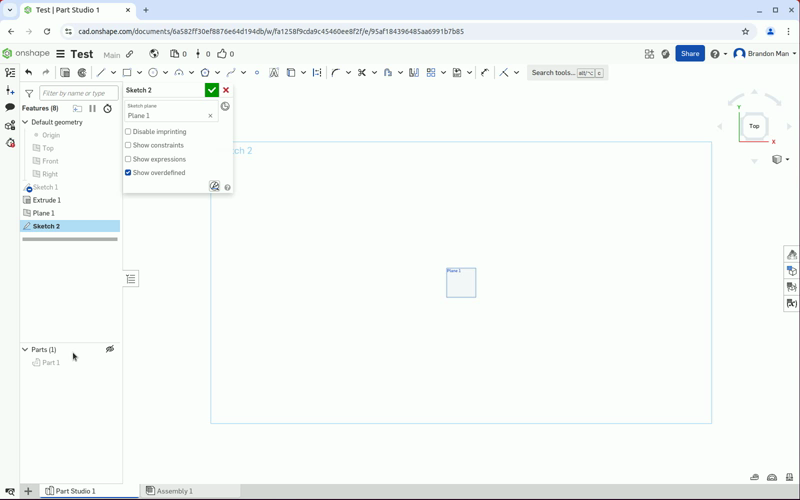
key(l)
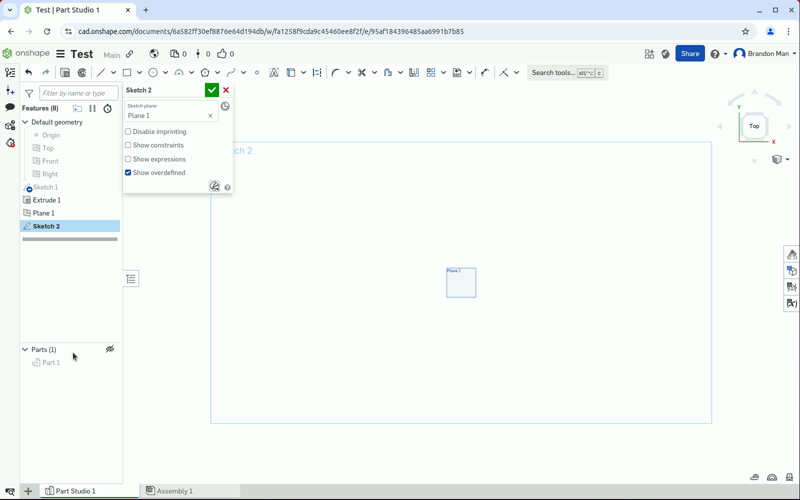
key_down(shift)
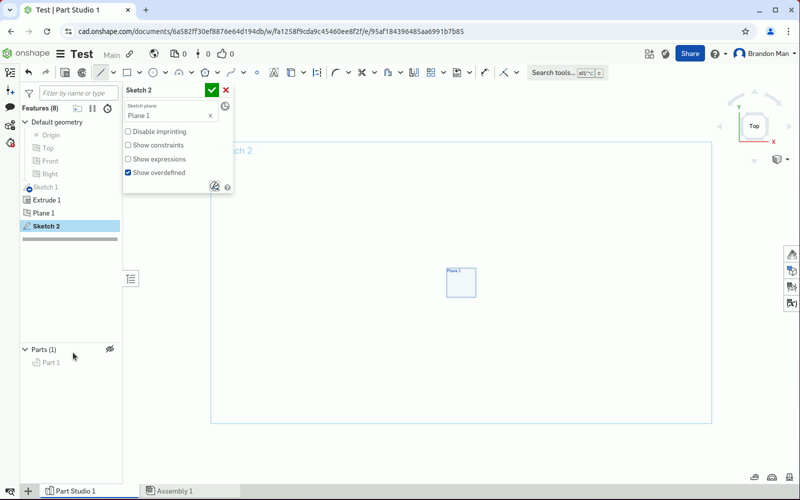
mouse_move(409, 298)
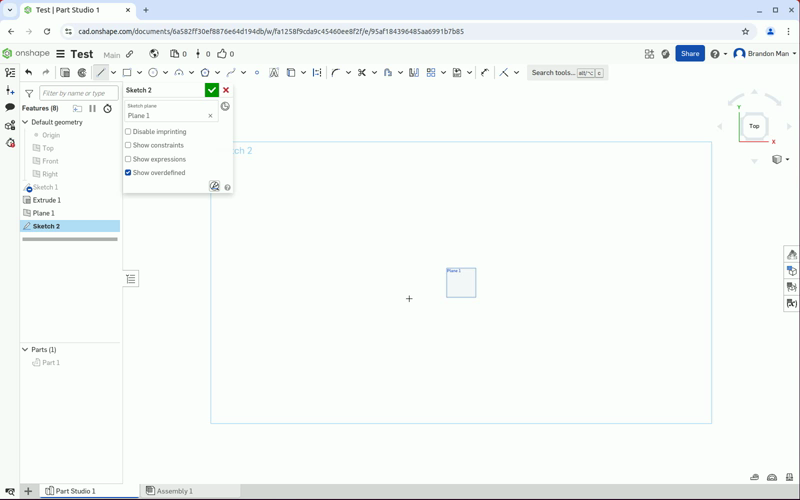
click(409, 298)
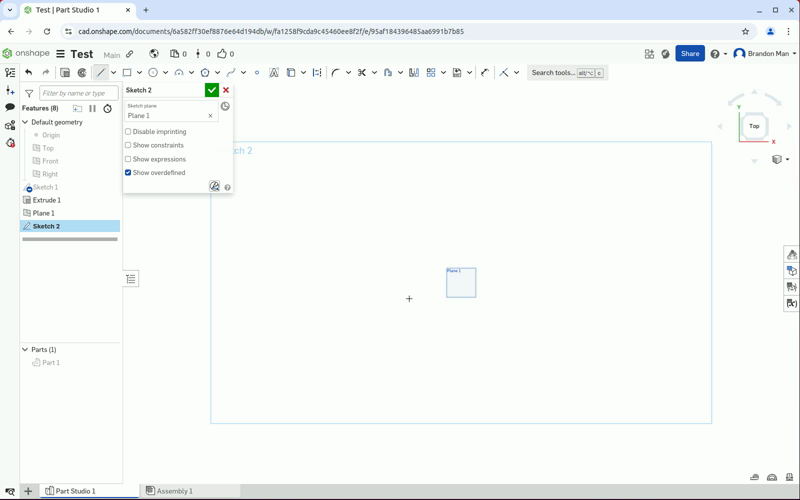
key_up(shift)
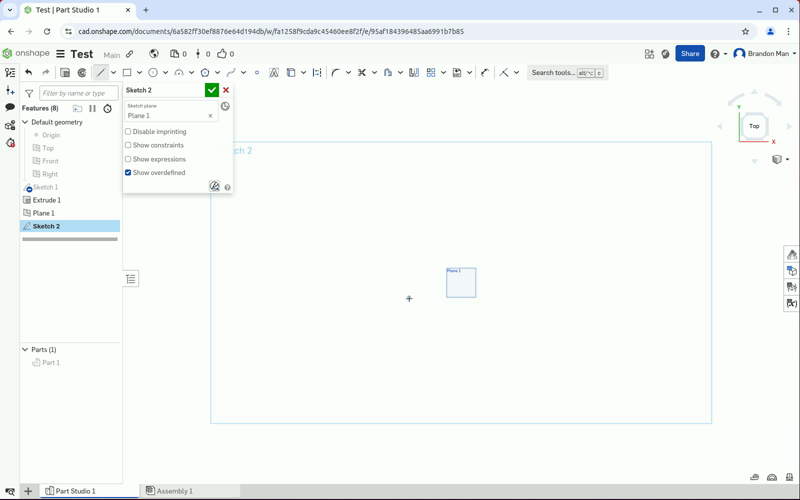
key_down(shift)
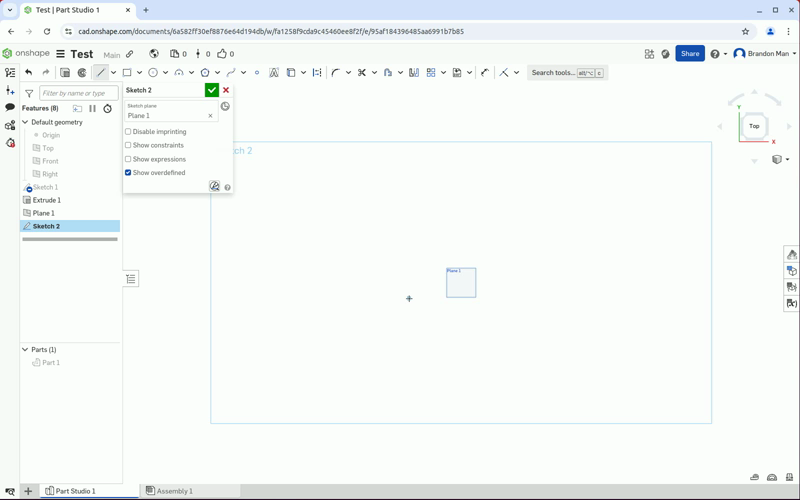
mouse_move(481, 298)
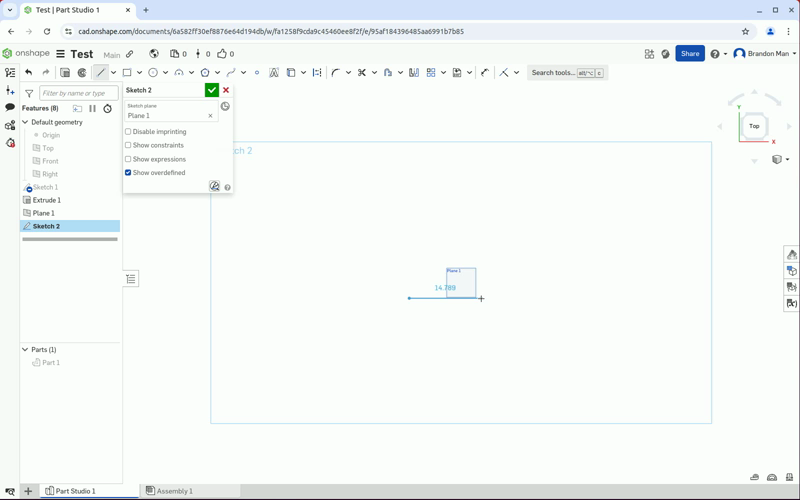
click(481, 298)
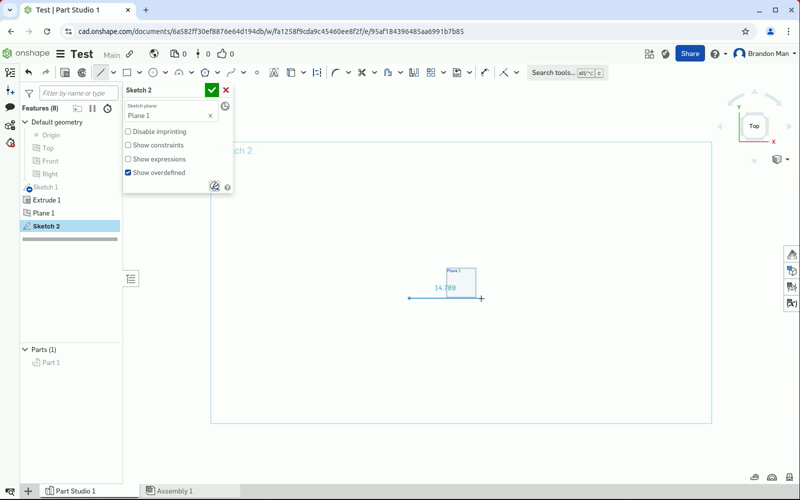
key_up(shift)
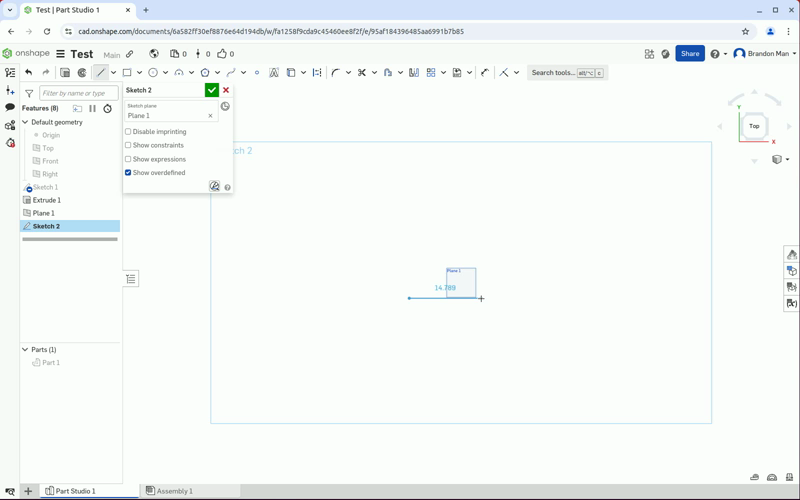
key_down(shift)
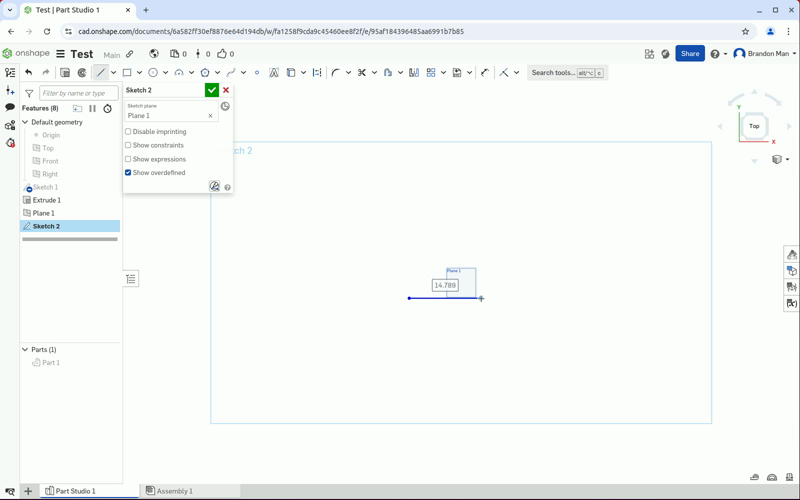
mouse_move(511, 298)
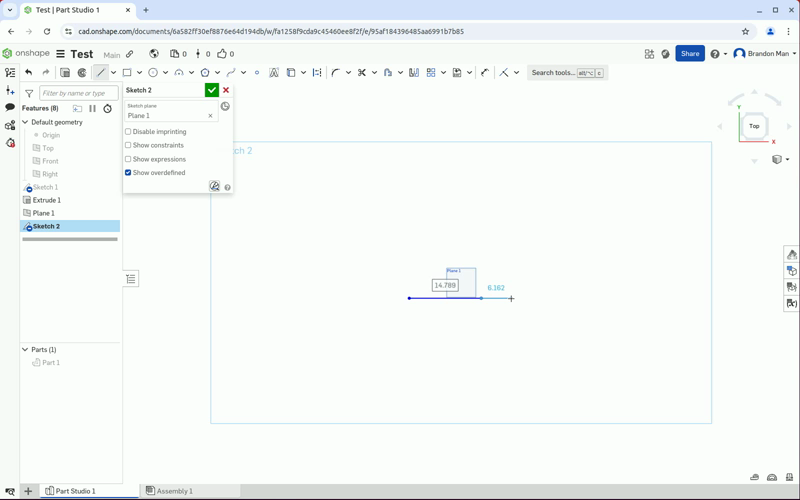
mouse_move(481, 268)
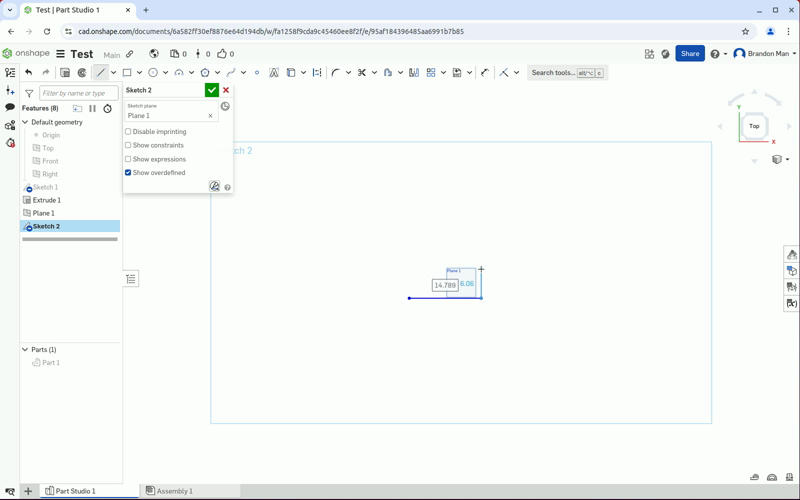
click(481, 268)
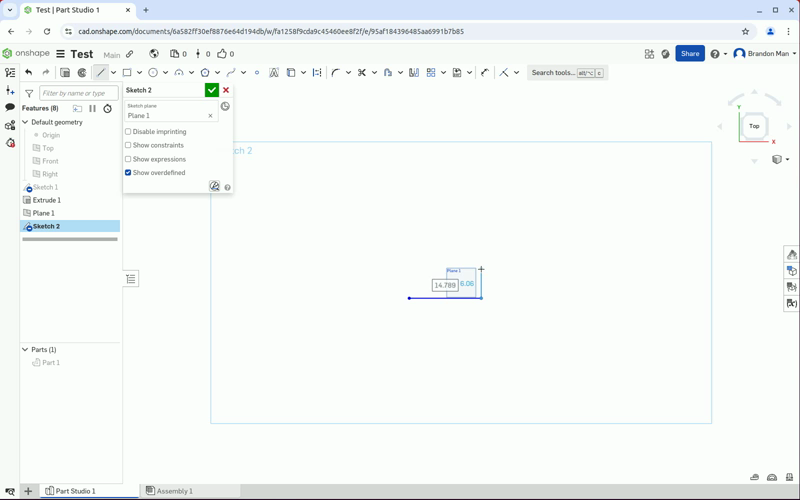
key_up(shift)
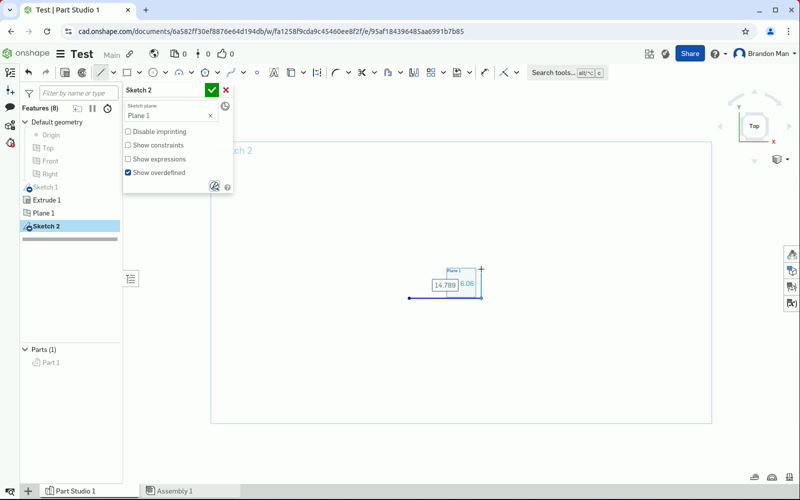
key_down(shift)
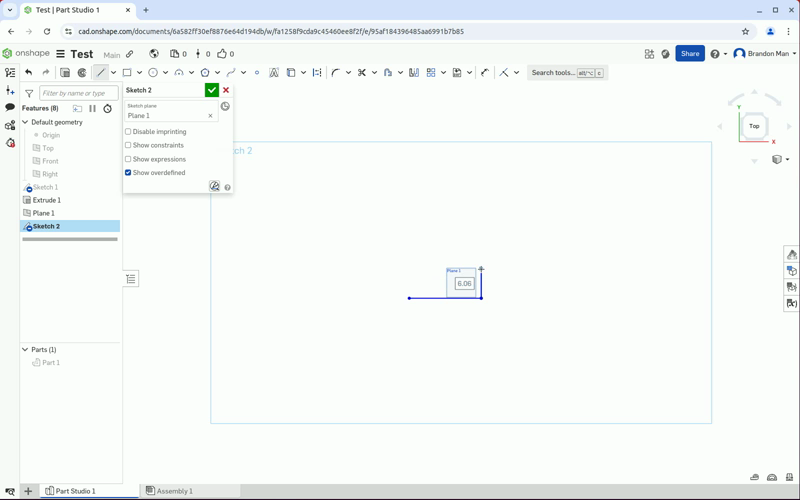
mouse_move(409, 268)
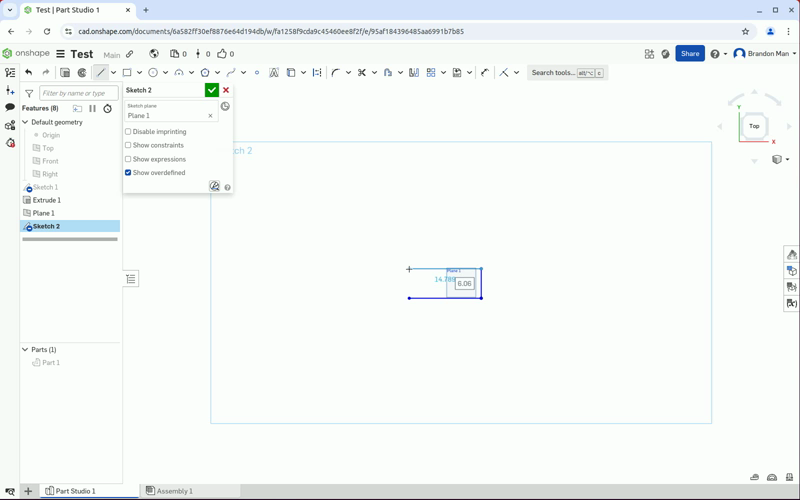
click(409, 268)
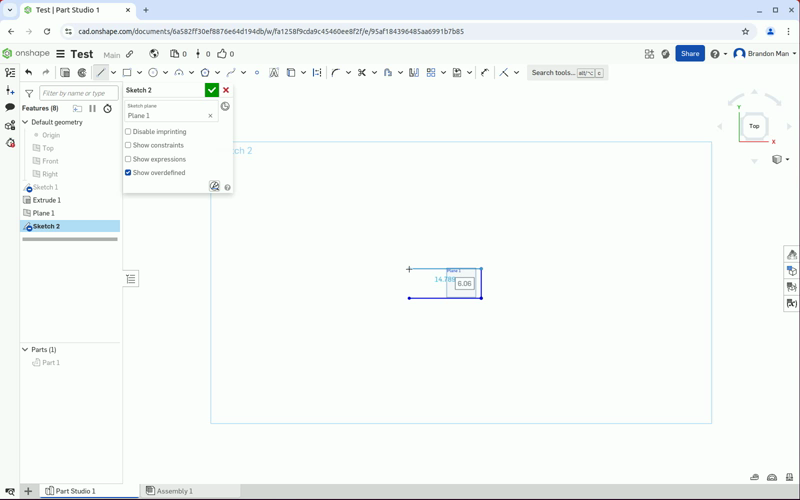
key_up(shift)
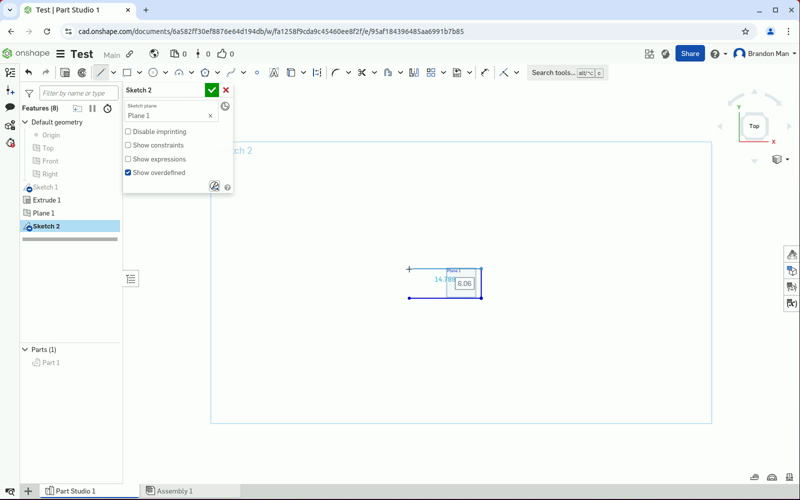
mouse_move(439, 268)
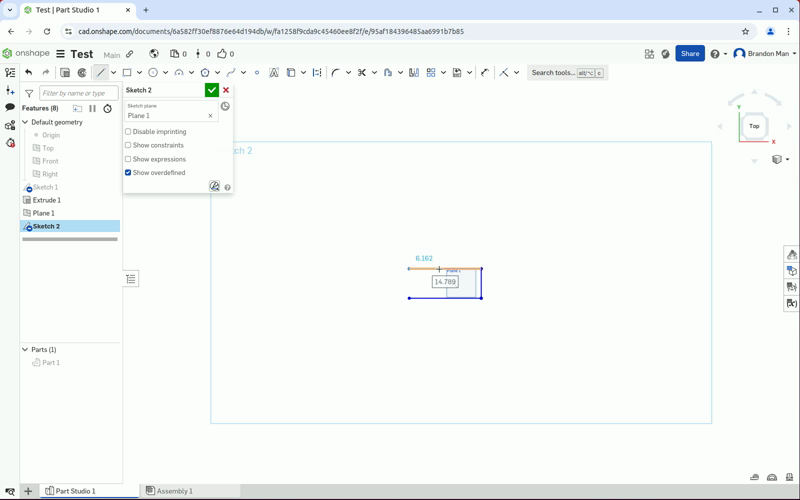
key_down(shift)
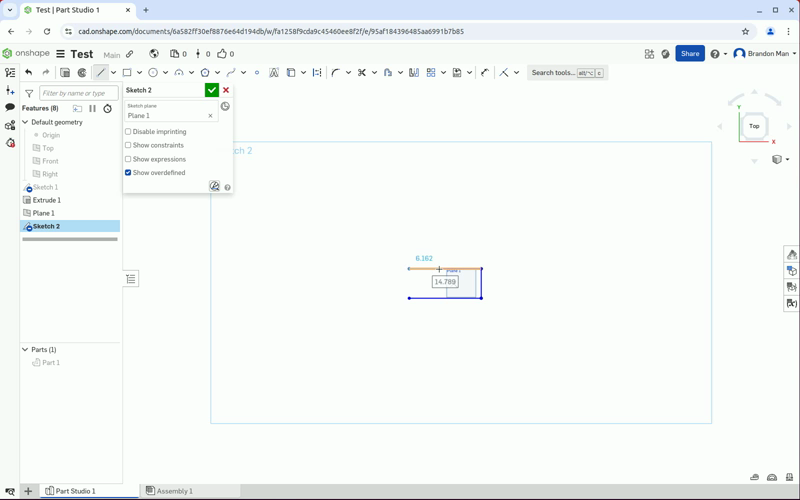
mouse_move(409, 298)
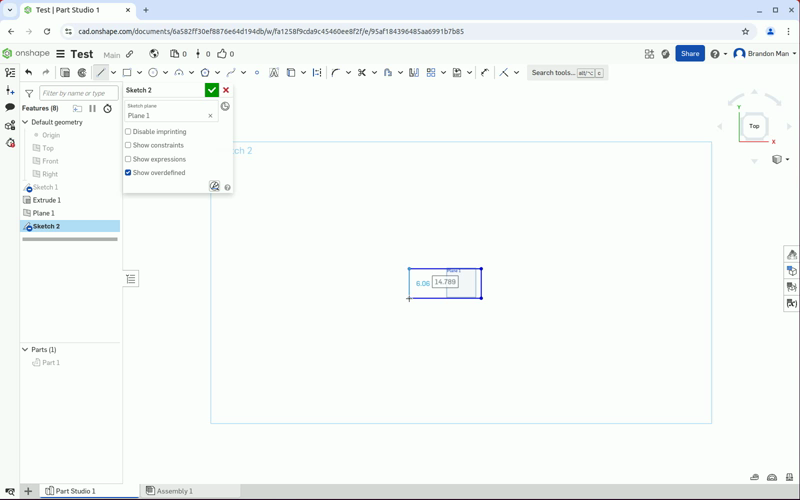
key_up(shift)
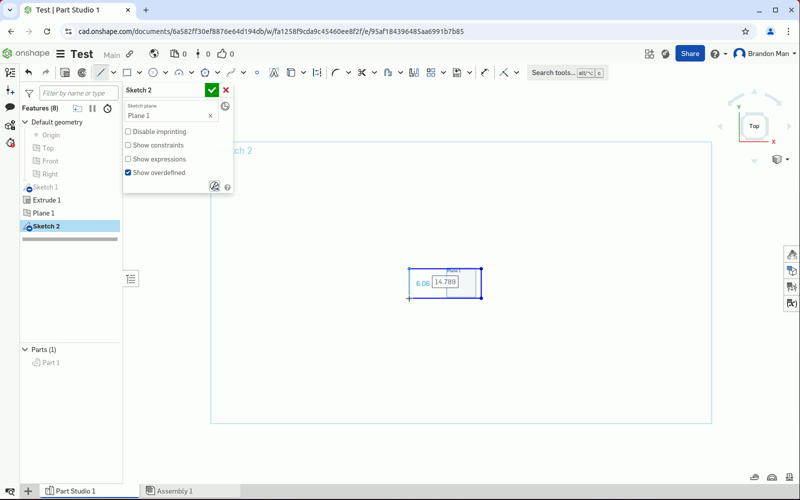
click(409, 298)
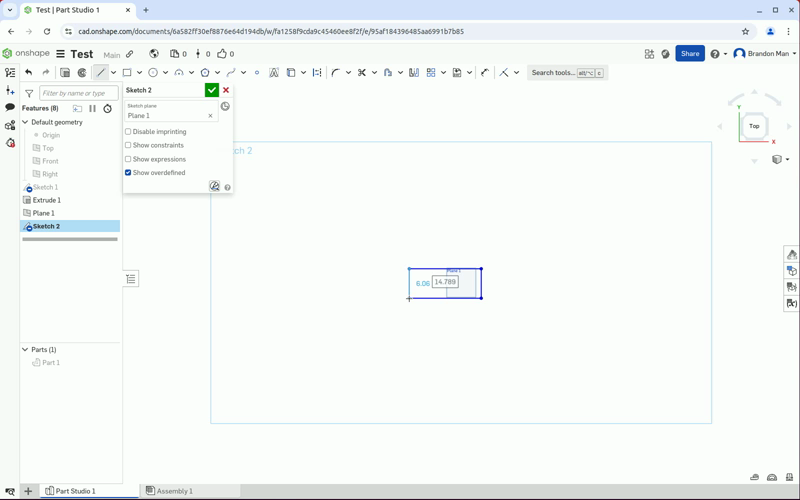
key(esc)
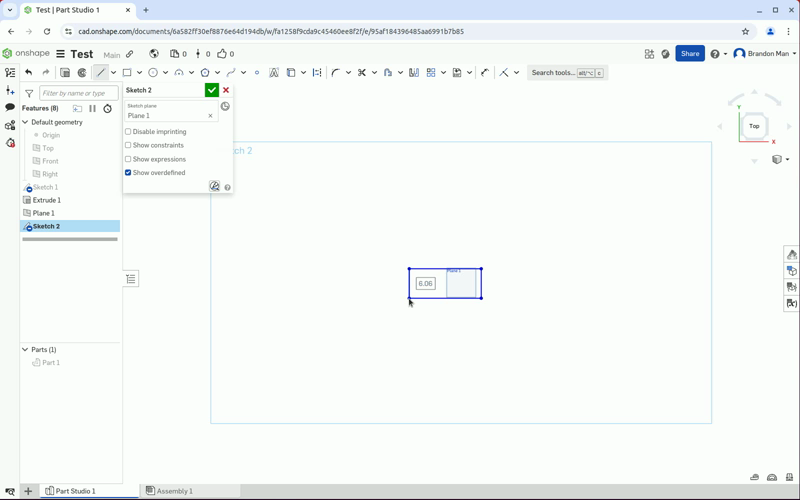
mouse_move(462, 271)
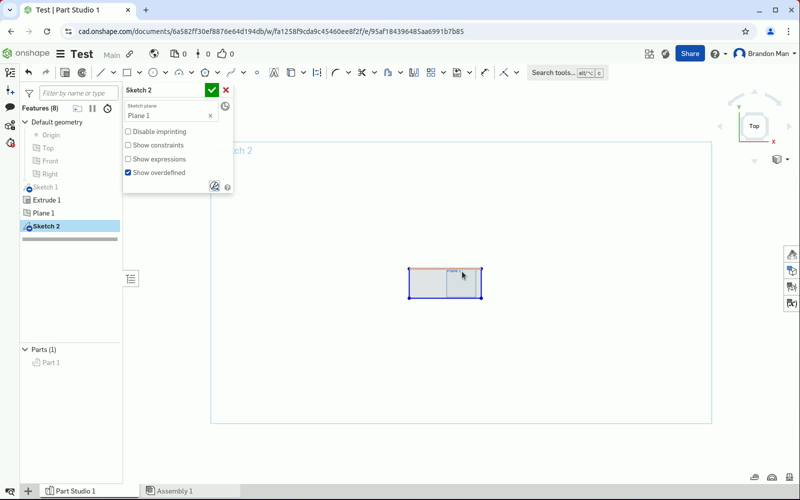
click(462, 271)
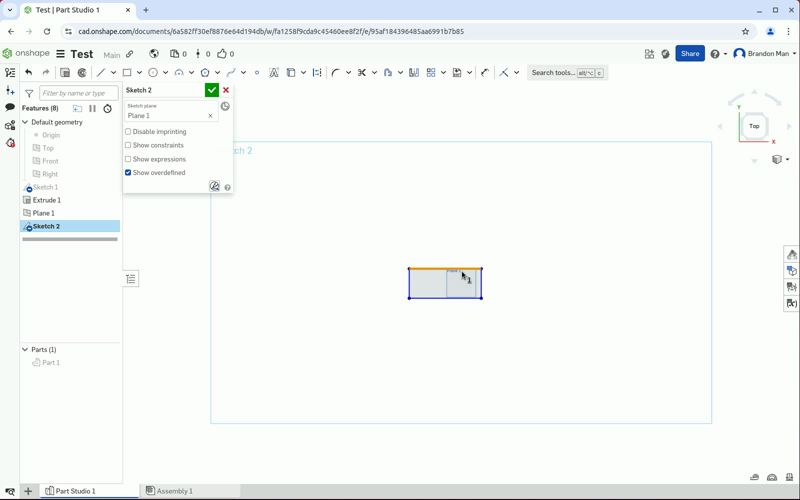
mouse_move(73, 352)
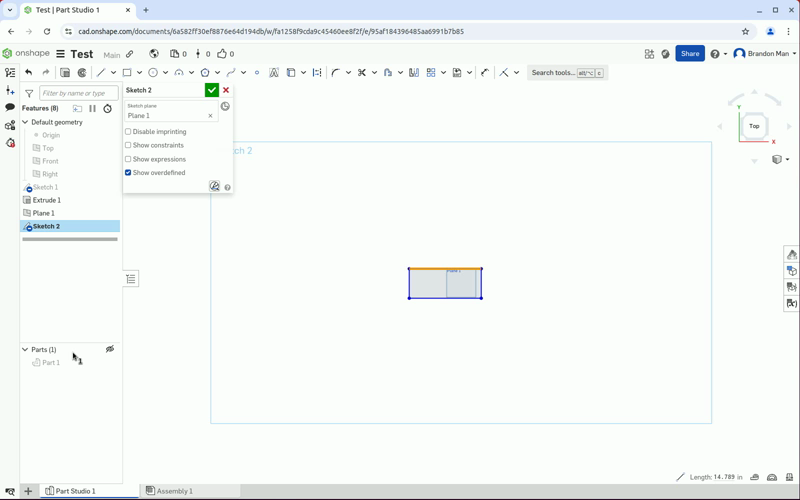
key(shift+y)
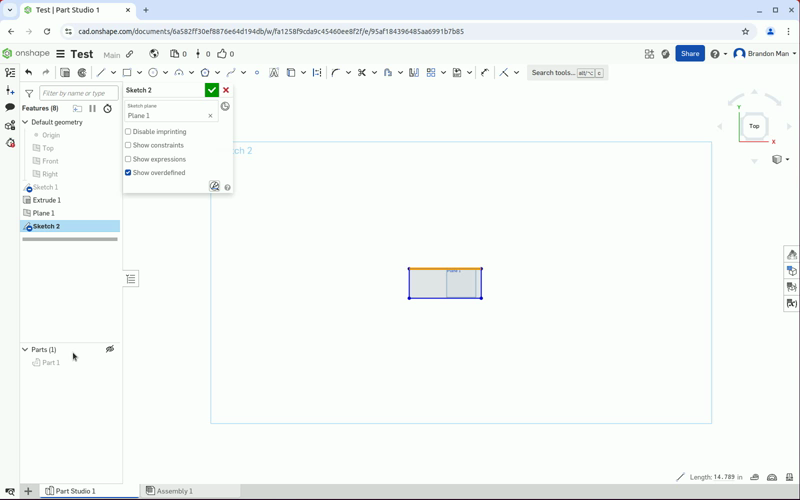
key(shift+e)
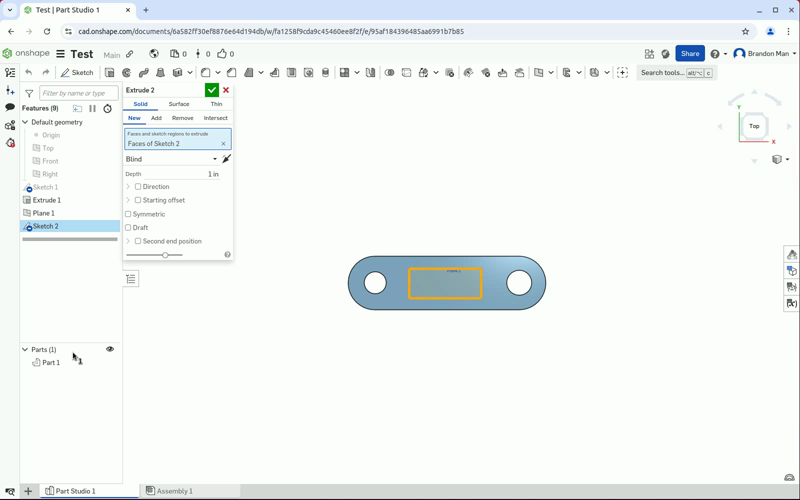
mouse_move(143, 106)
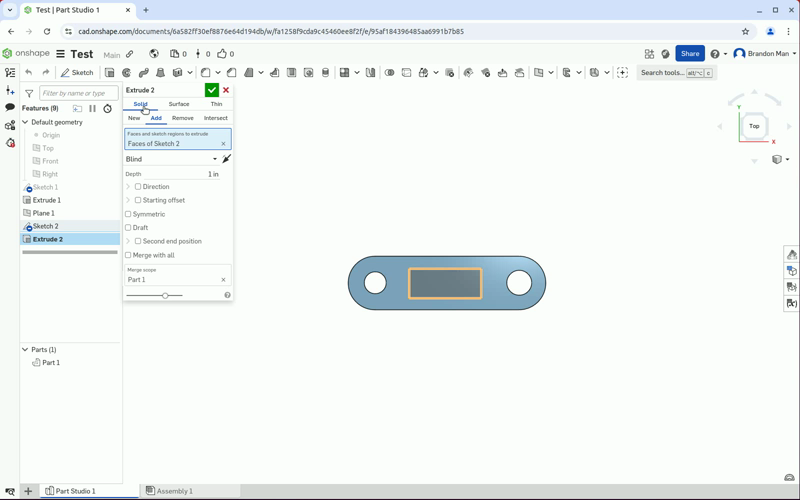
click(143, 106)
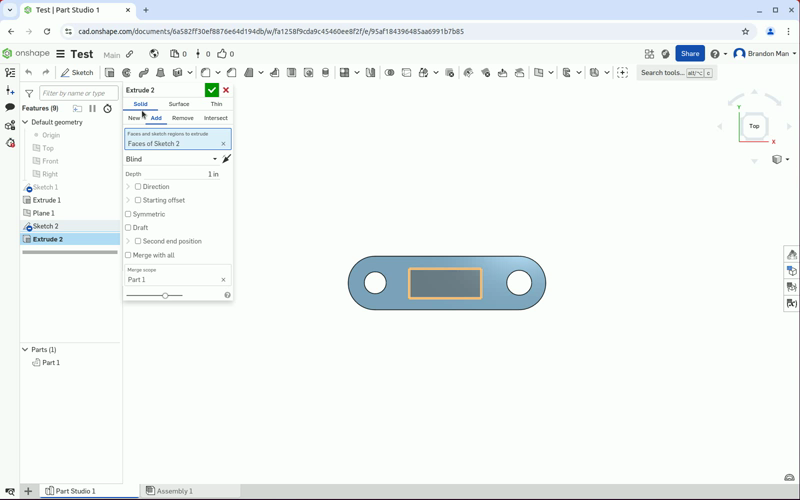
mouse_move(137, 120)
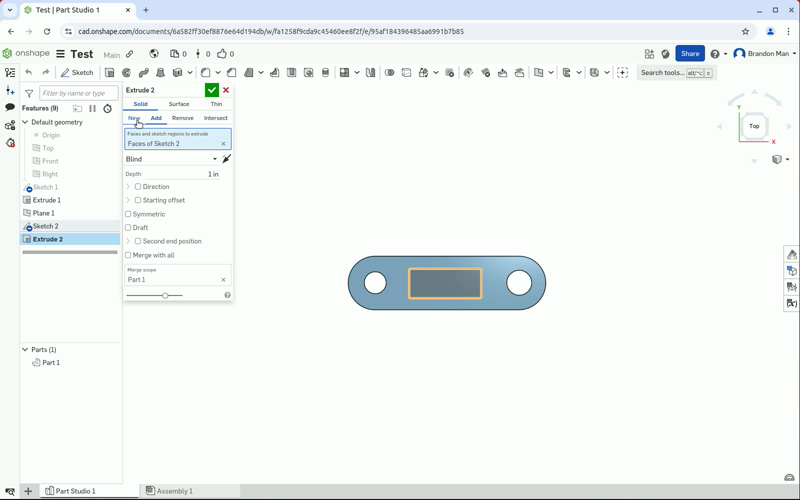
click(137, 120)
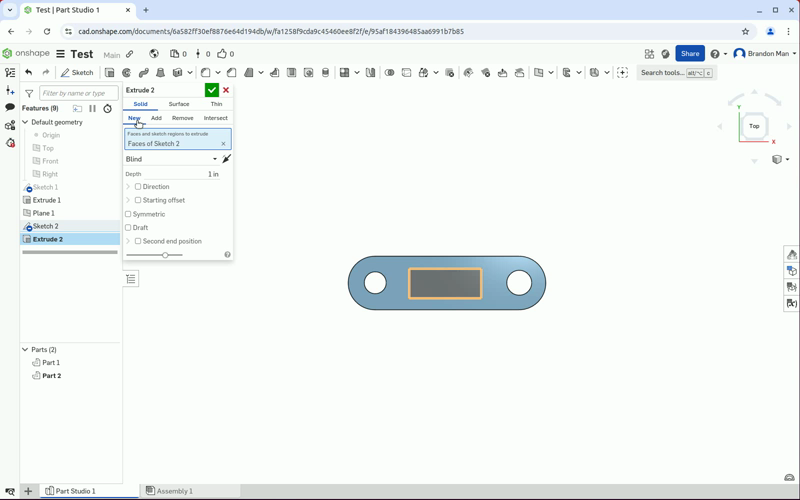
key(tab, 4)
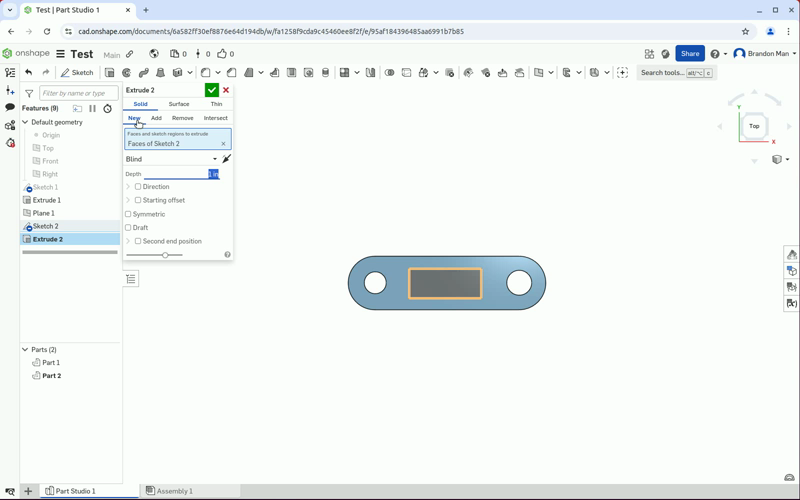
text(7.703)
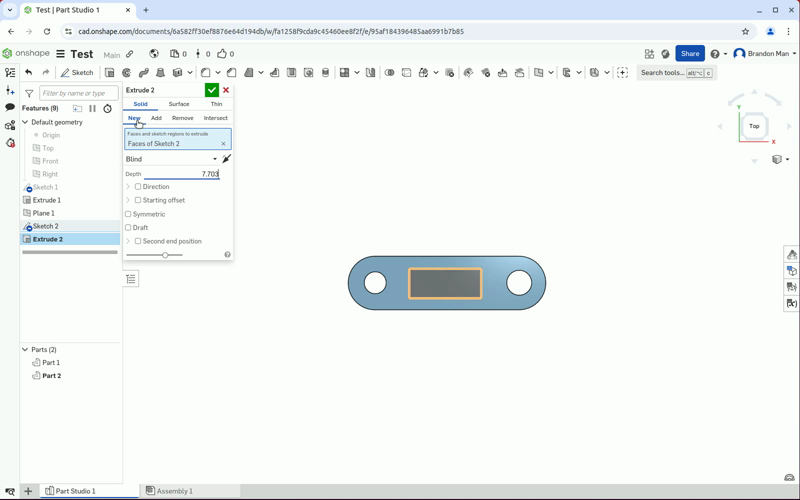
key(enter)
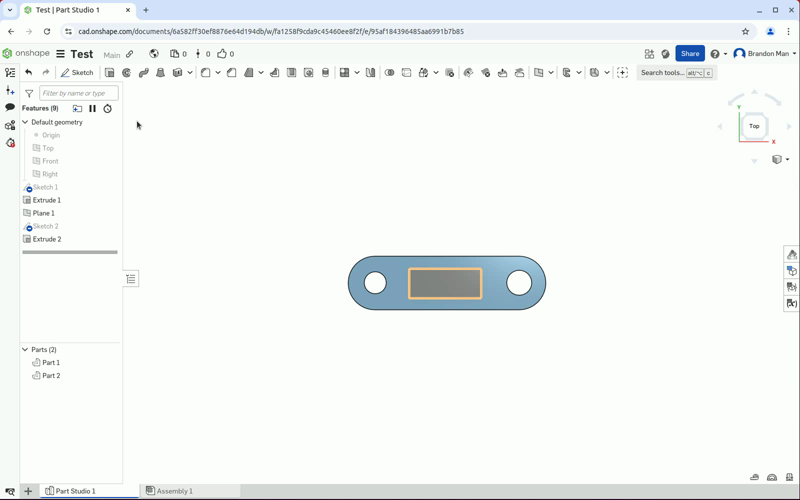
key(shift+h)
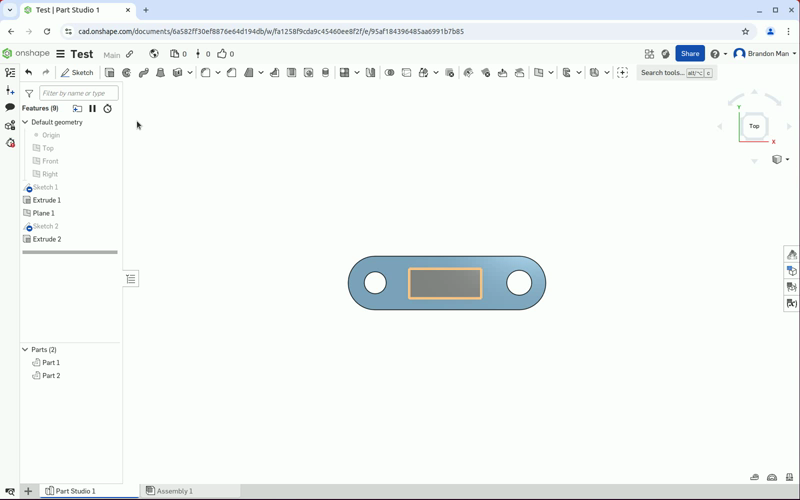
key(shift+h)
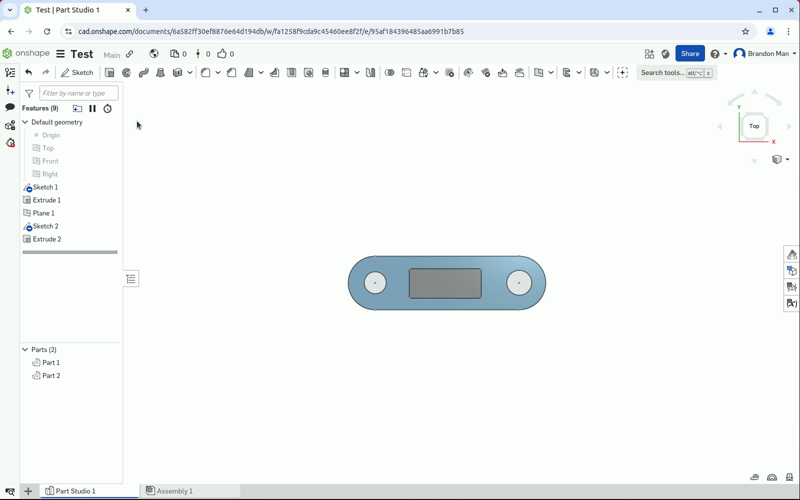
key(shift+7)
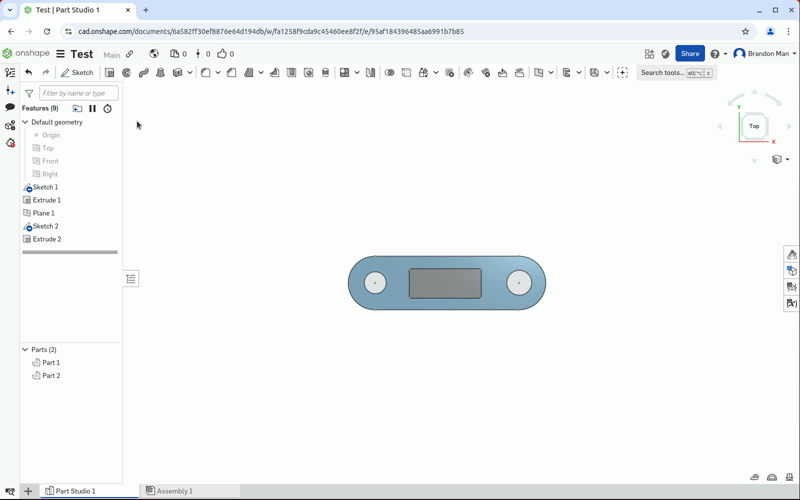
key(up, 3)
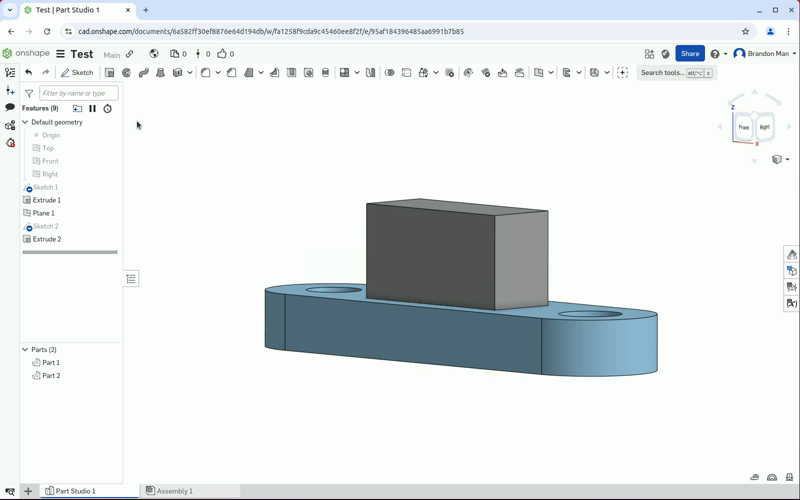
key(left, 3)
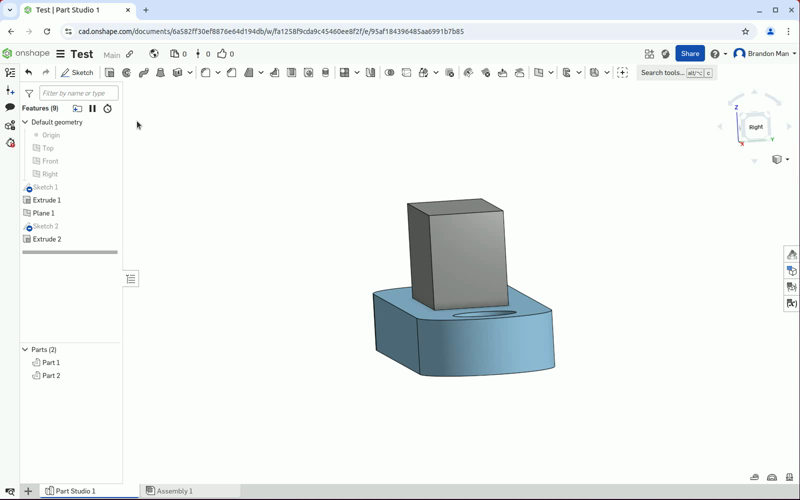
key(right, 3)
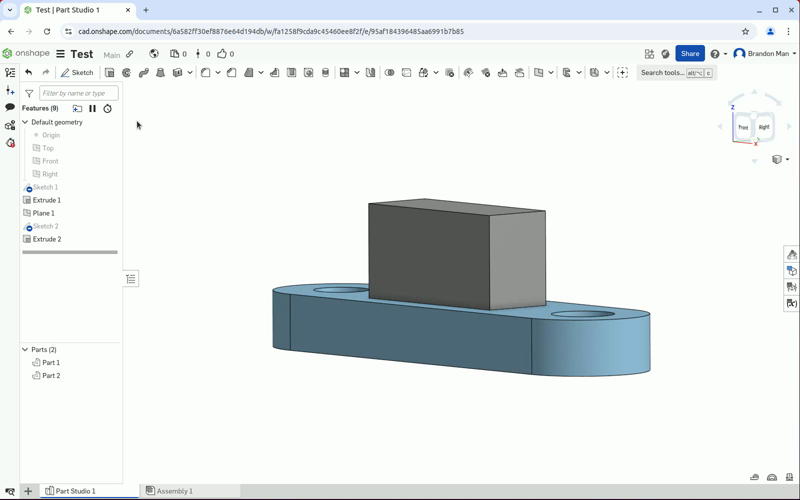
key(down, 3)
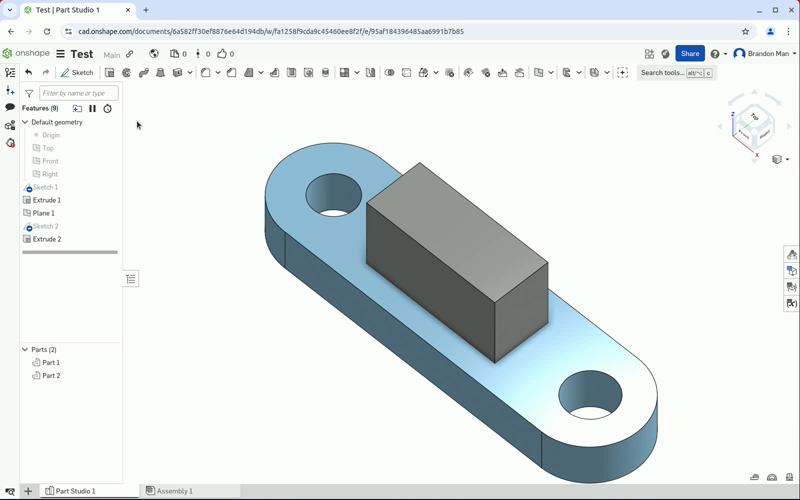
mouse_move(73, 189)
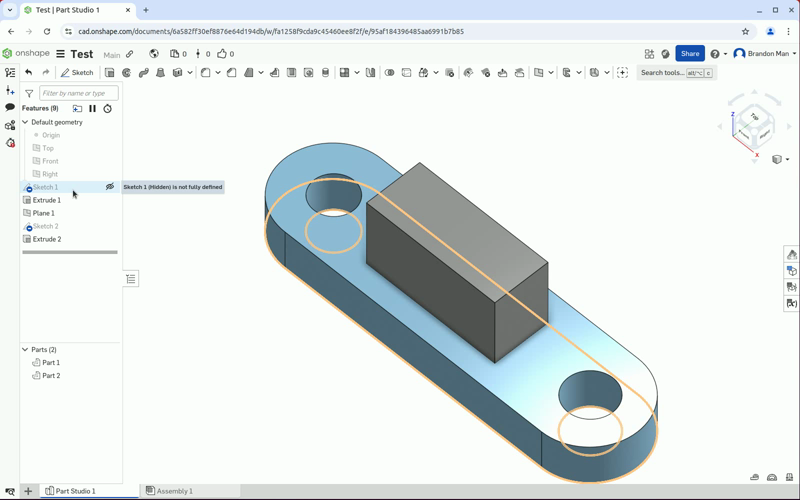
click(73, 189)